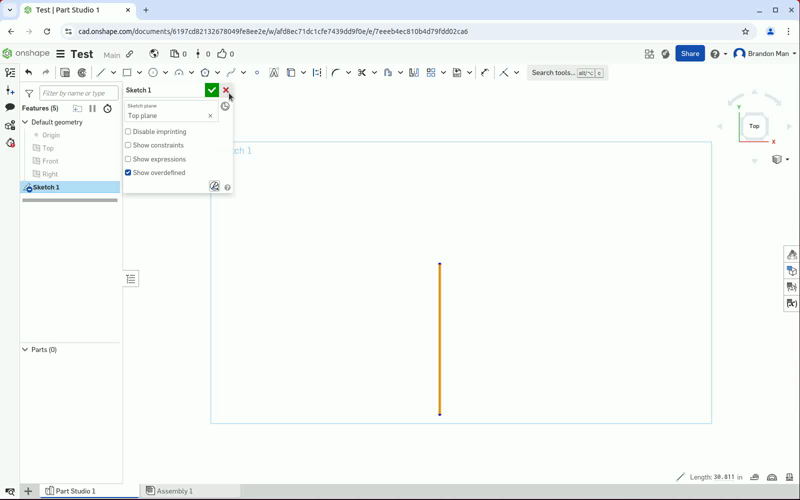
key(shift+h)
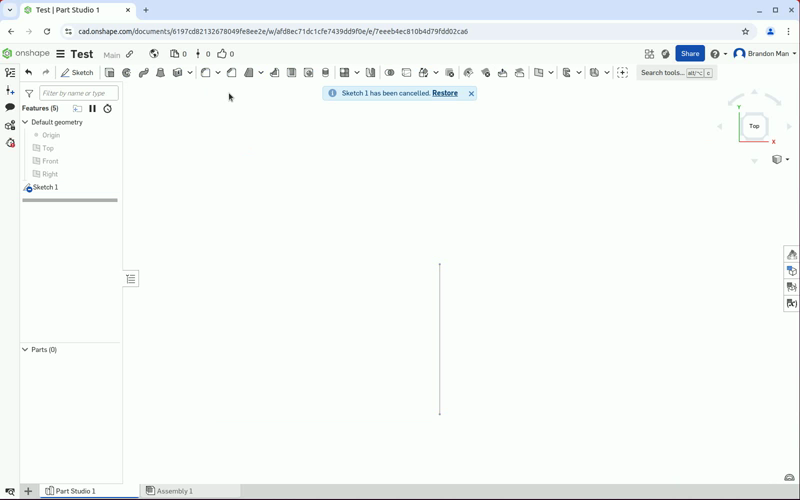
key(shift+s)
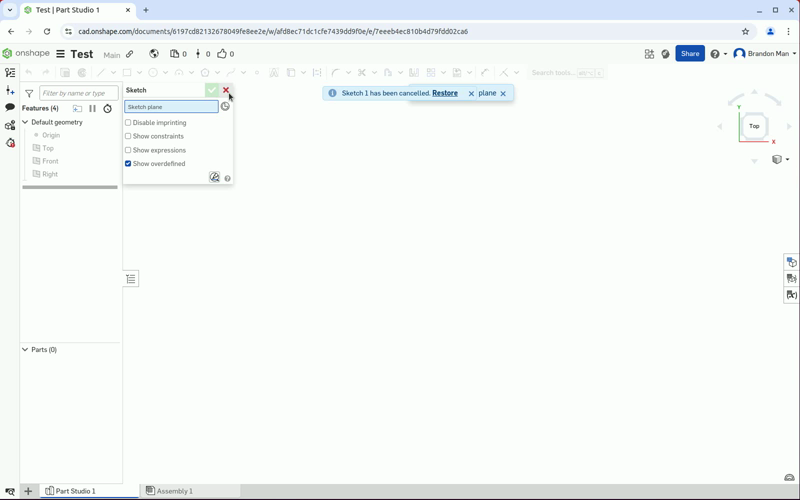
mouse_move(73, 150)
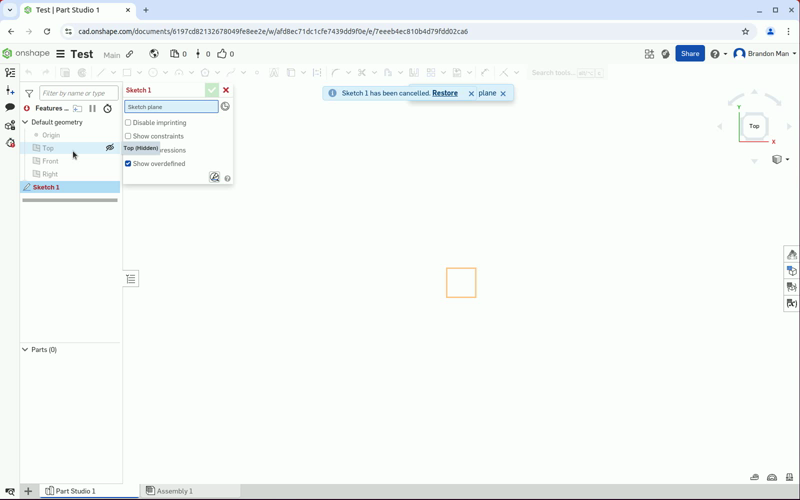
click(73, 150)
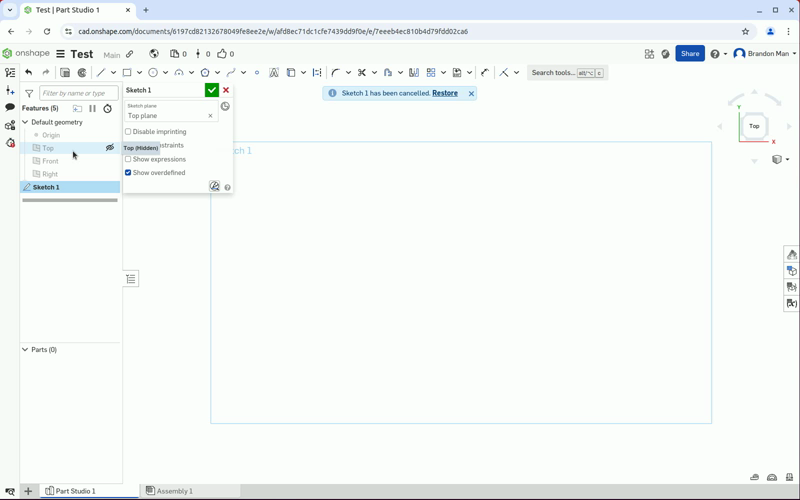
mouse_move(73, 352)
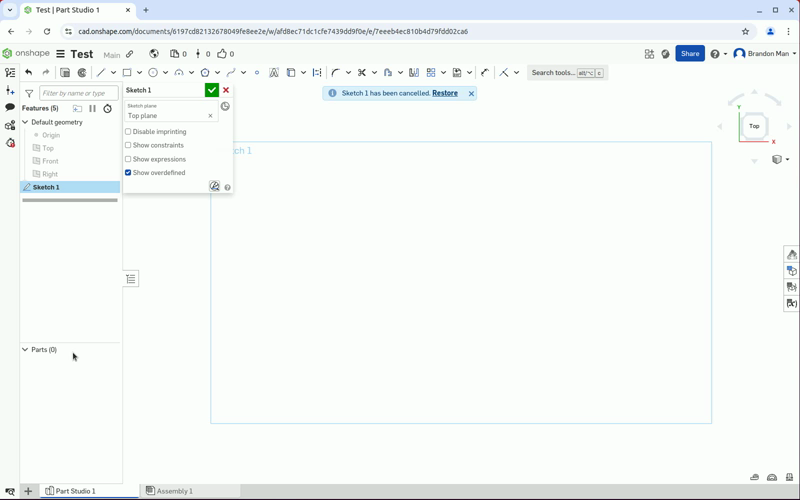
key(y)
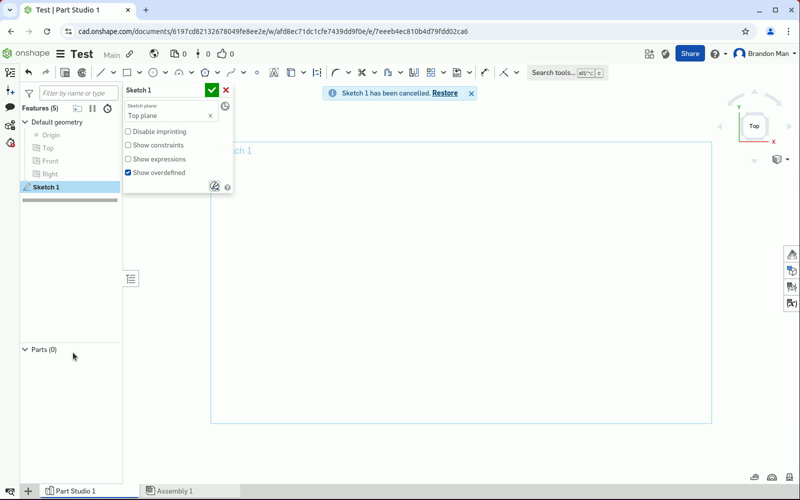
key(l)
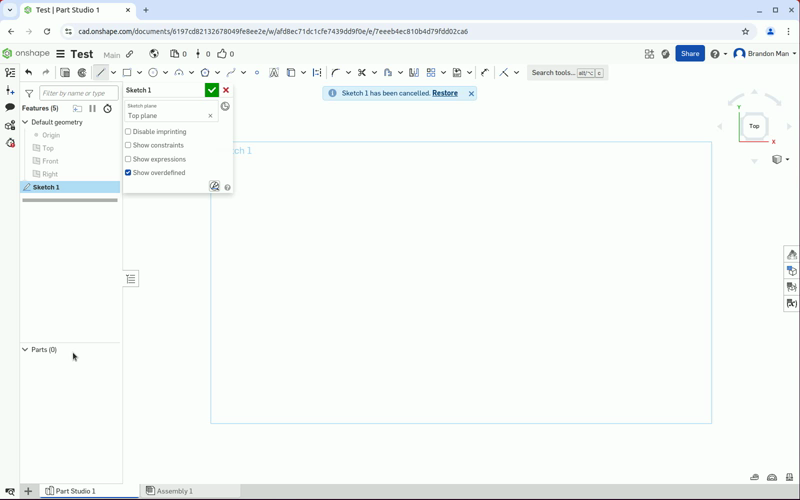
key_down(shift)
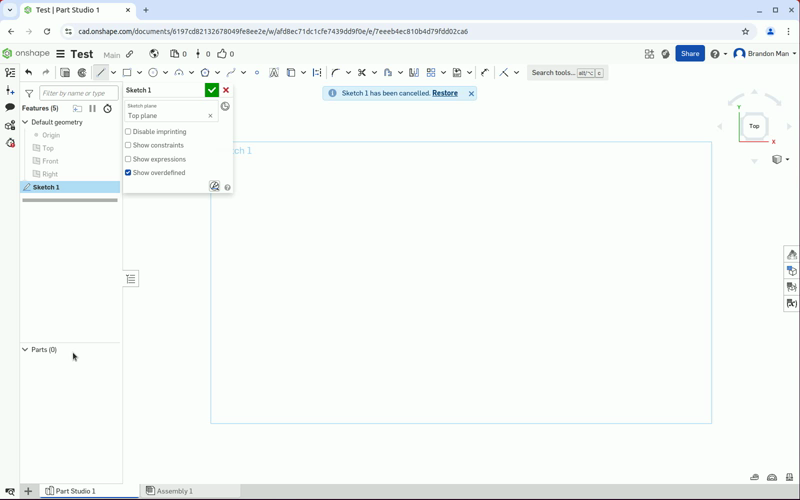
mouse_move(349, 282)
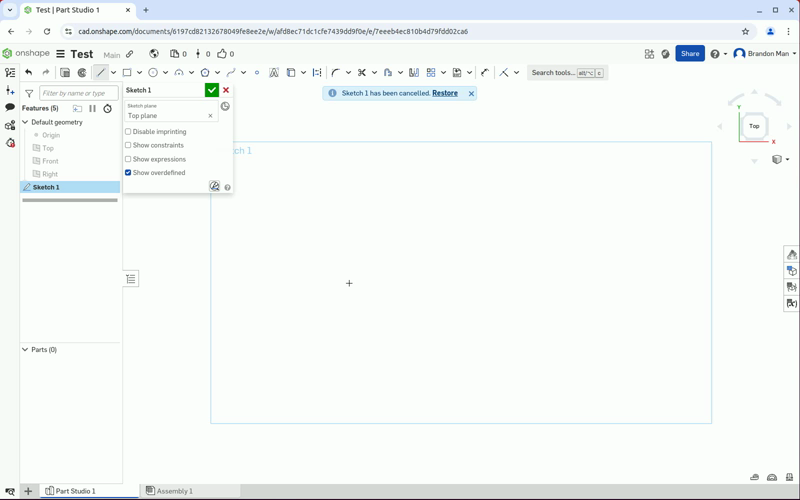
click(349, 282)
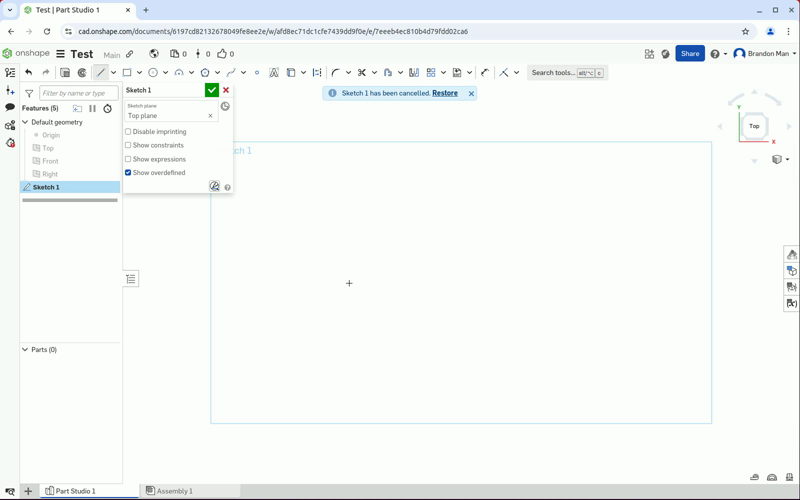
key_up(shift)
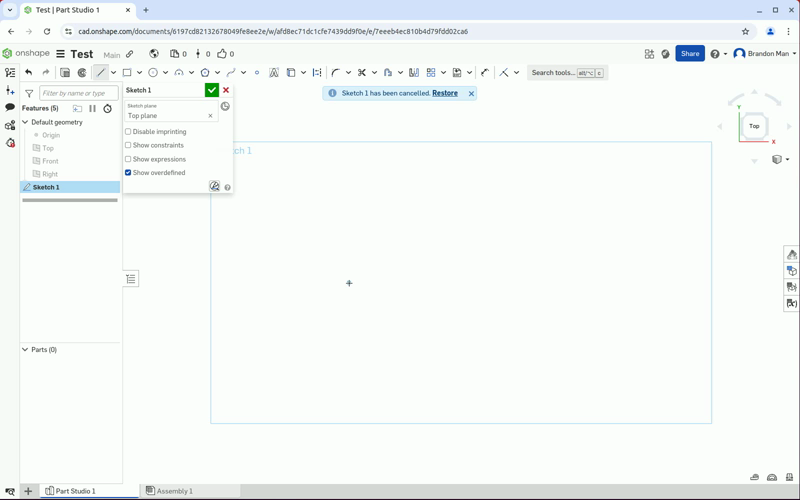
key_down(shift)
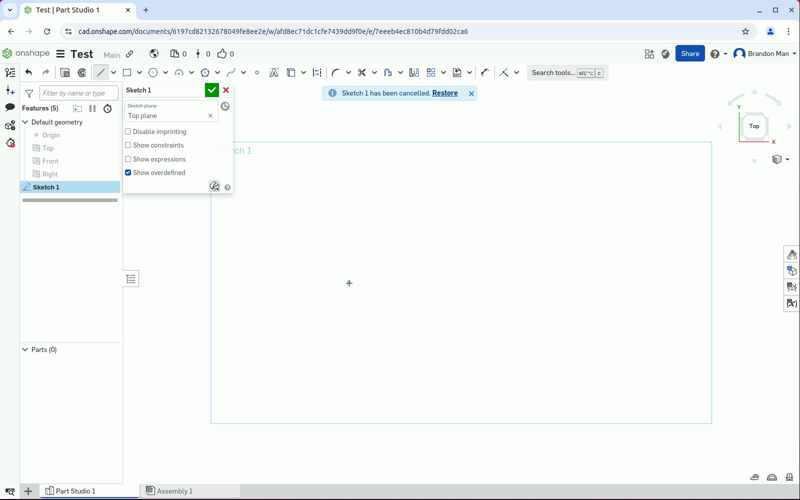
mouse_move(405, 378)
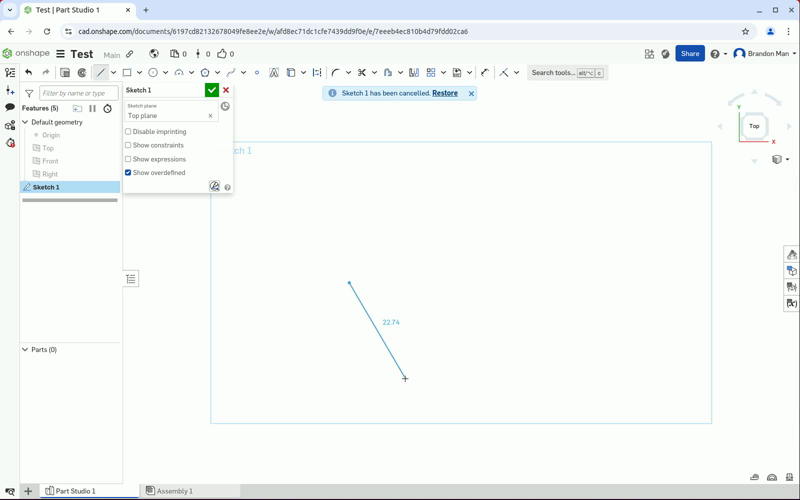
click(405, 378)
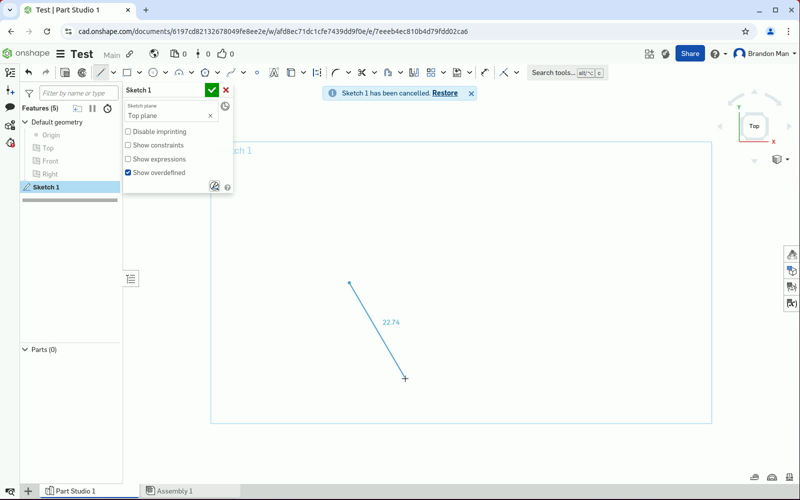
key_up(shift)
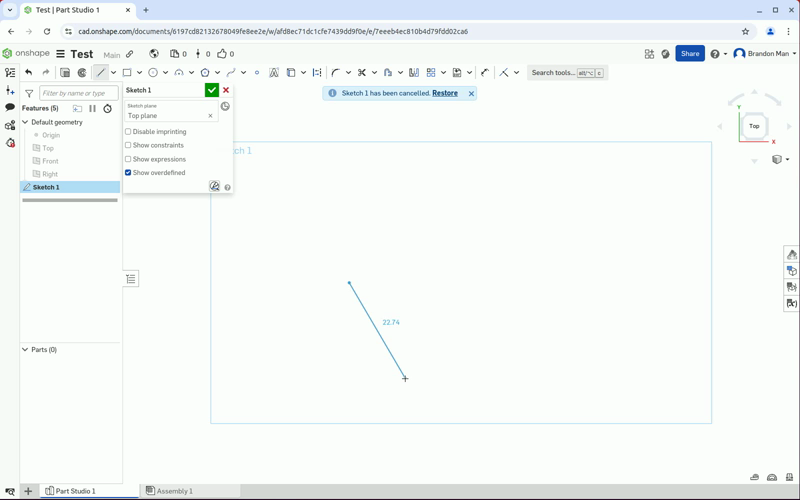
key_down(shift)
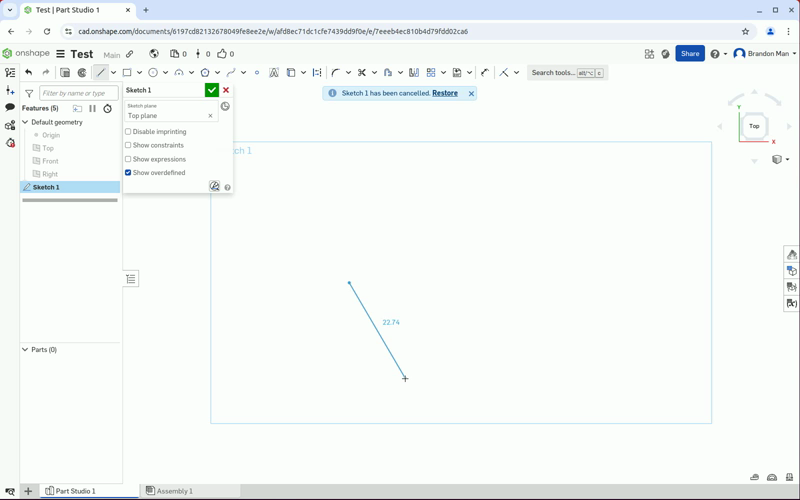
mouse_move(514, 378)
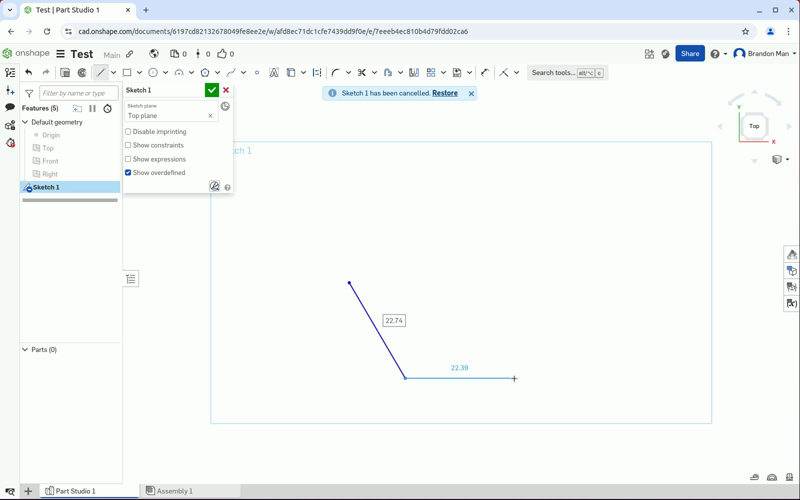
click(514, 378)
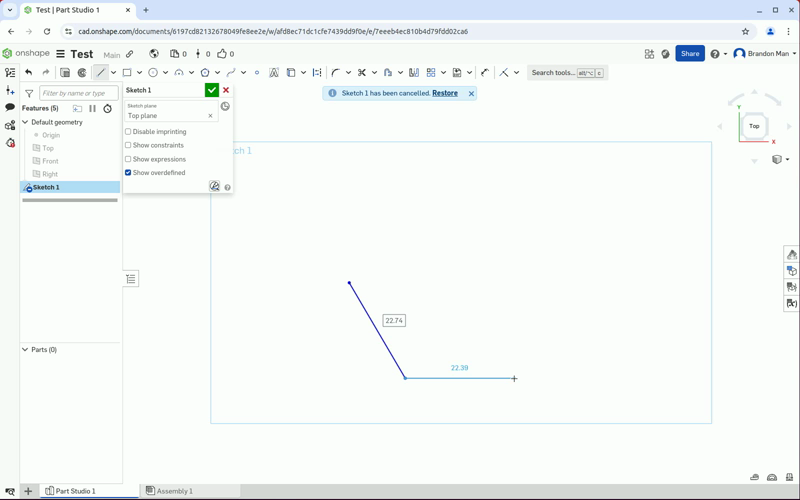
key_up(shift)
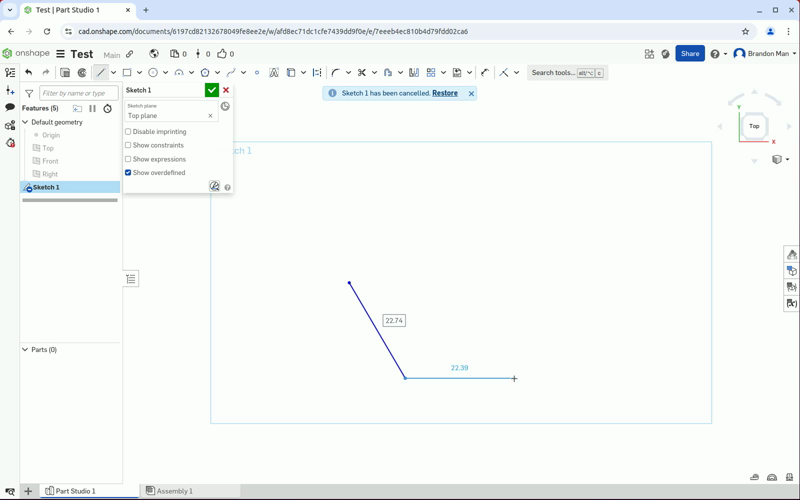
key_down(shift)
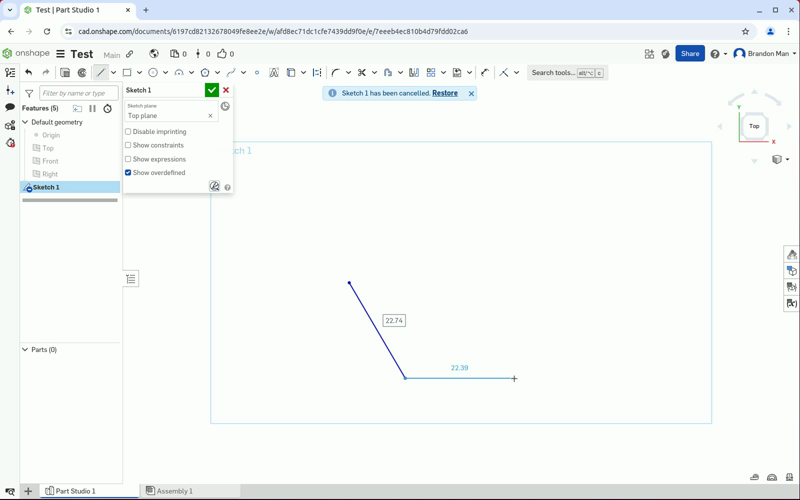
mouse_move(569, 282)
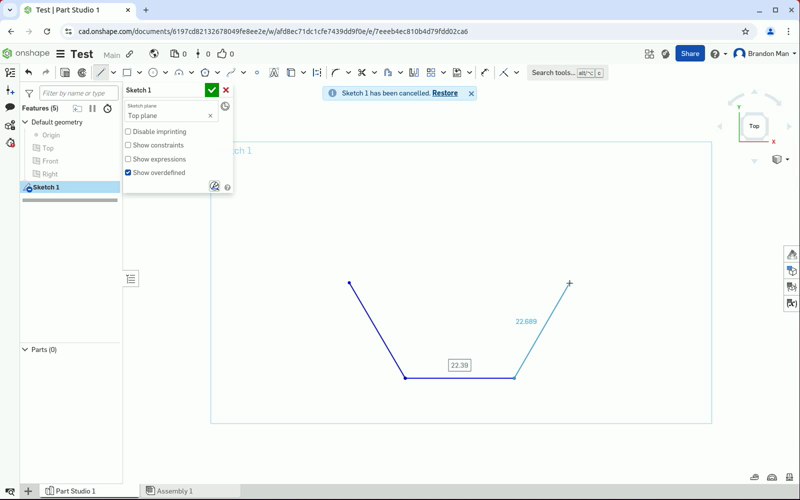
click(569, 282)
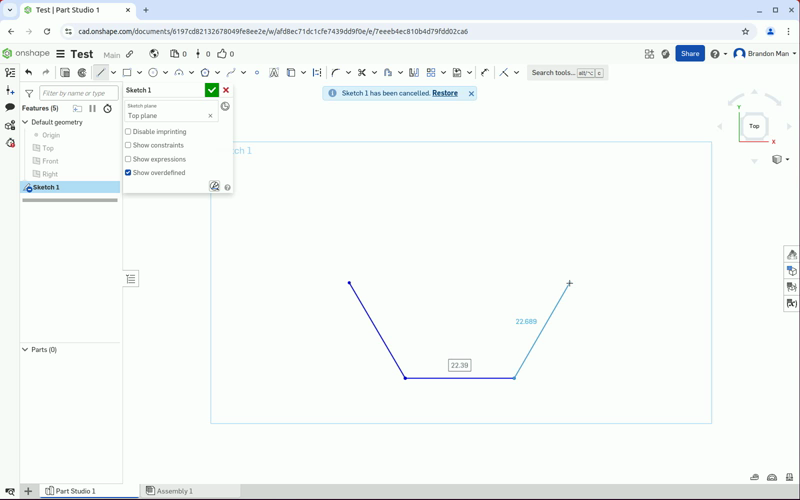
key_up(shift)
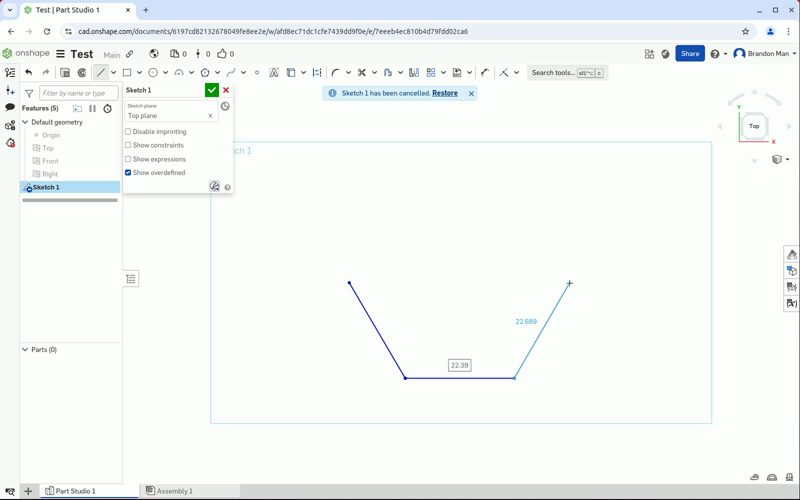
key_down(shift)
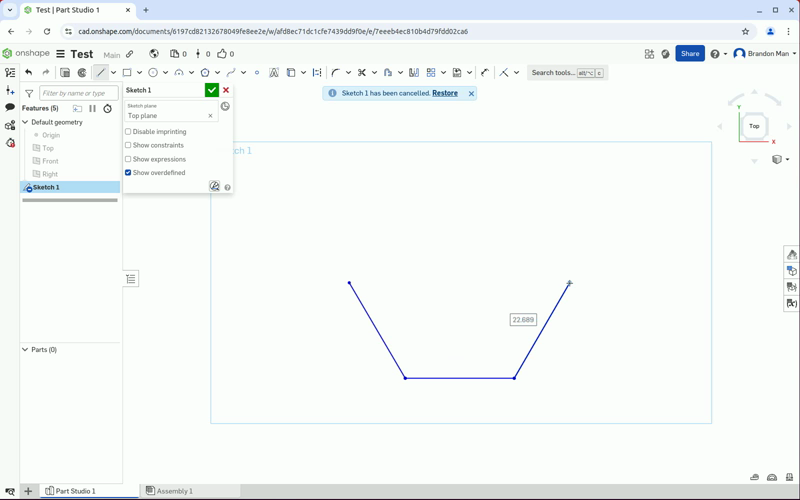
mouse_move(514, 187)
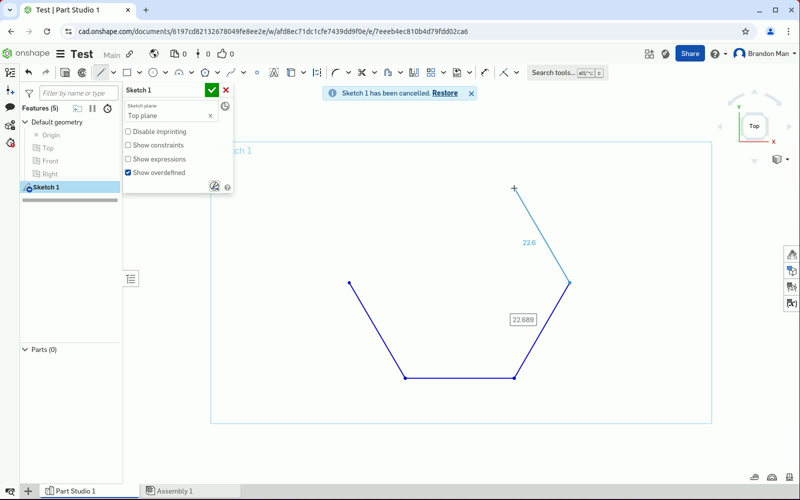
click(514, 187)
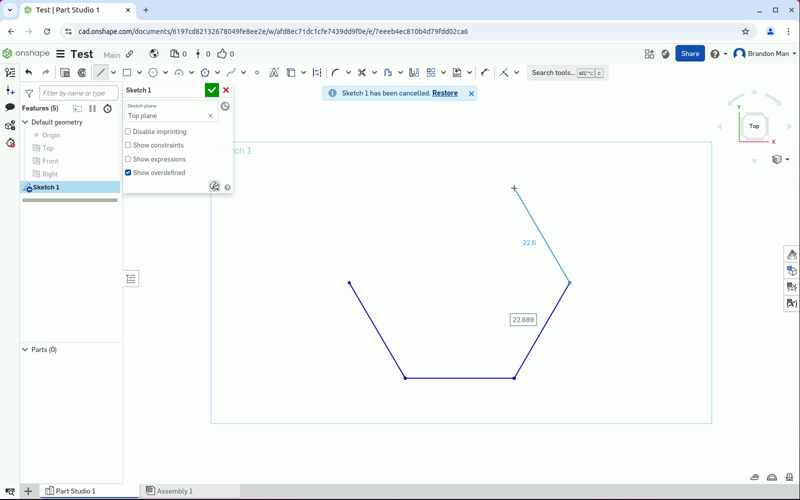
key_up(shift)
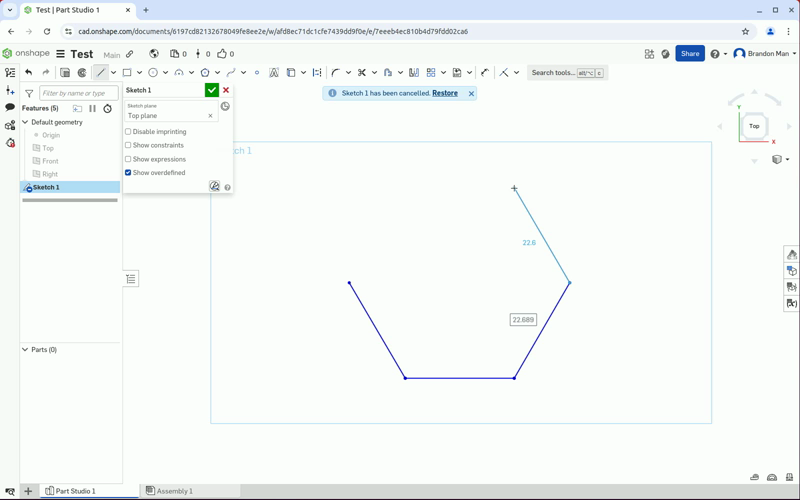
key_down(shift)
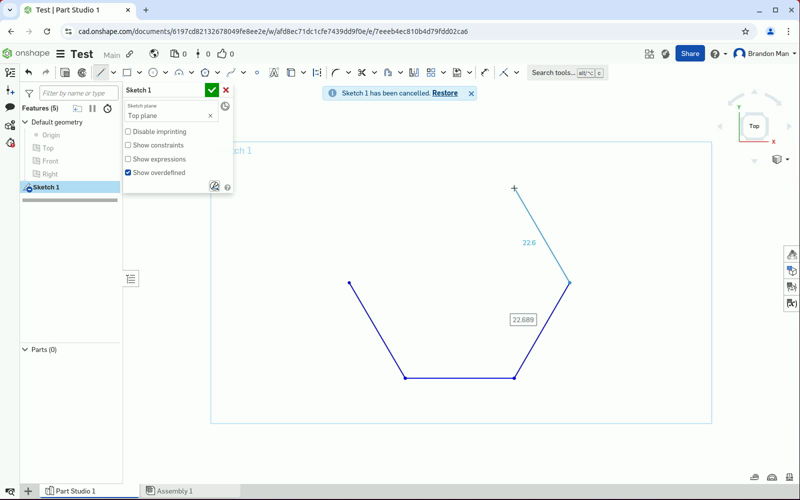
mouse_move(405, 187)
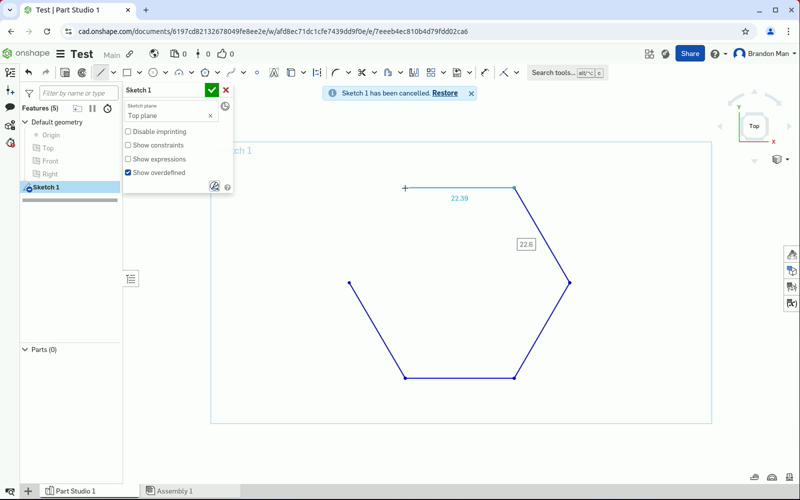
click(405, 187)
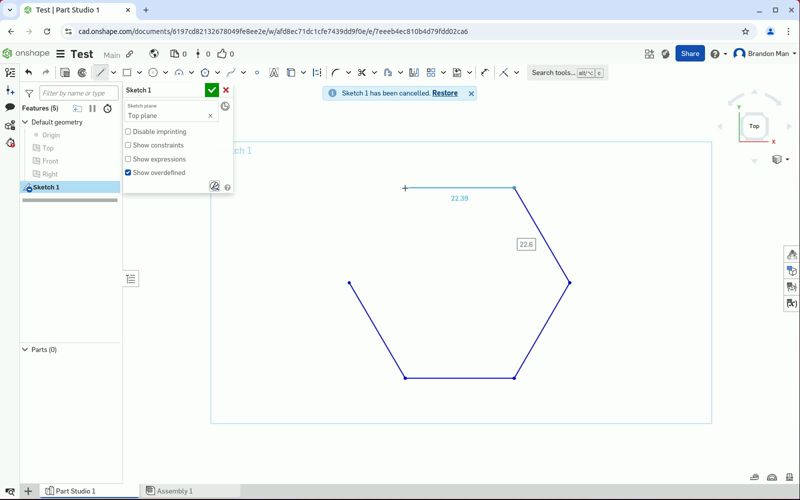
key_up(shift)
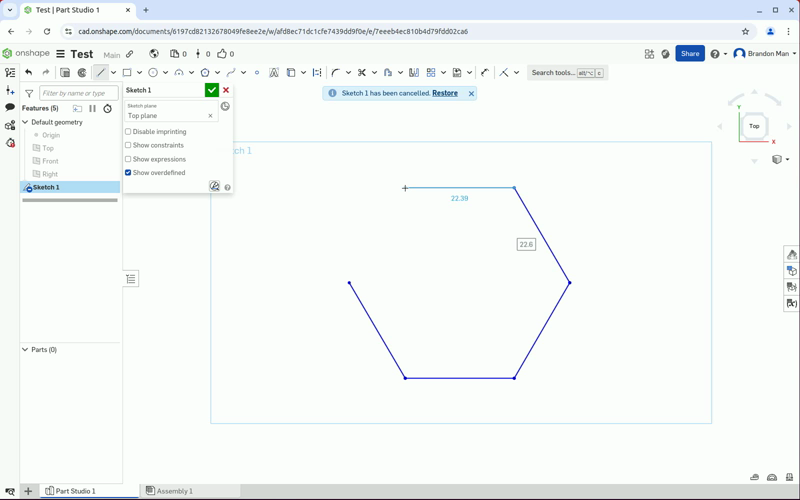
key_down(shift)
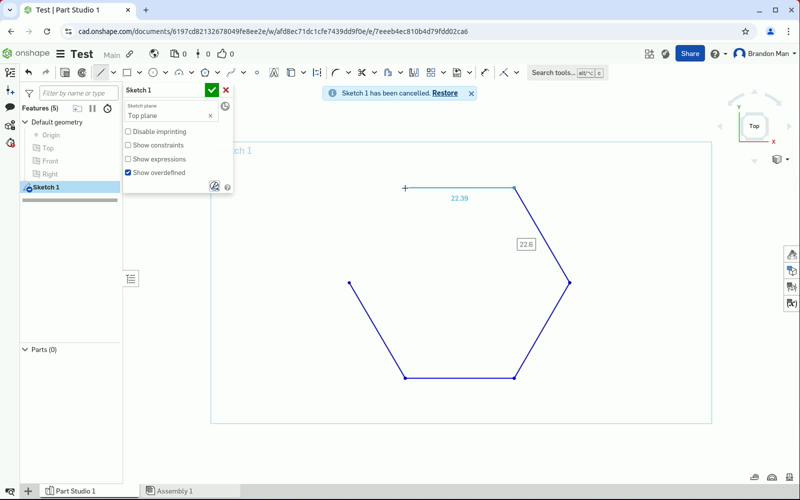
mouse_move(349, 282)
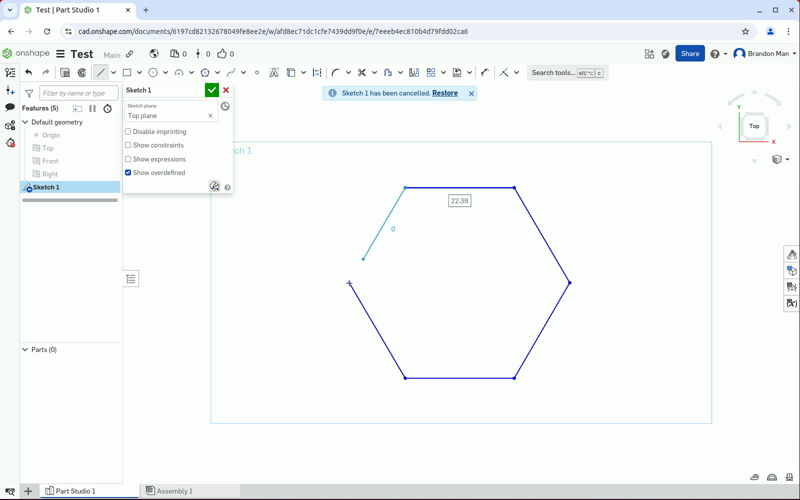
key_up(shift)
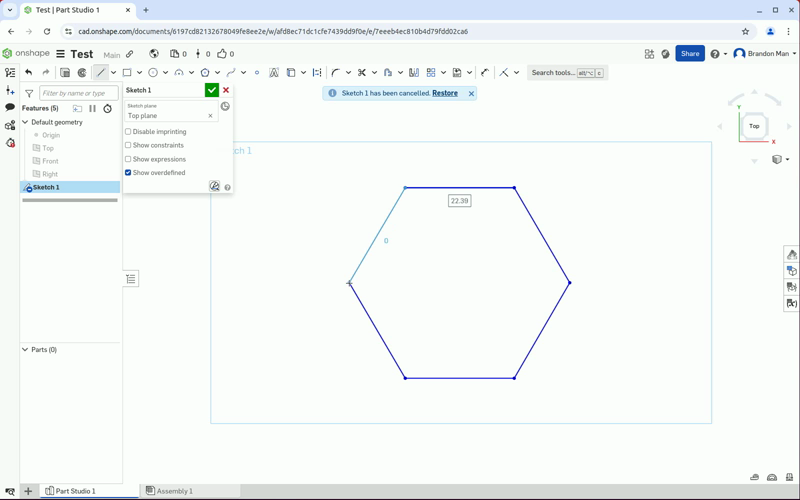
click(349, 282)
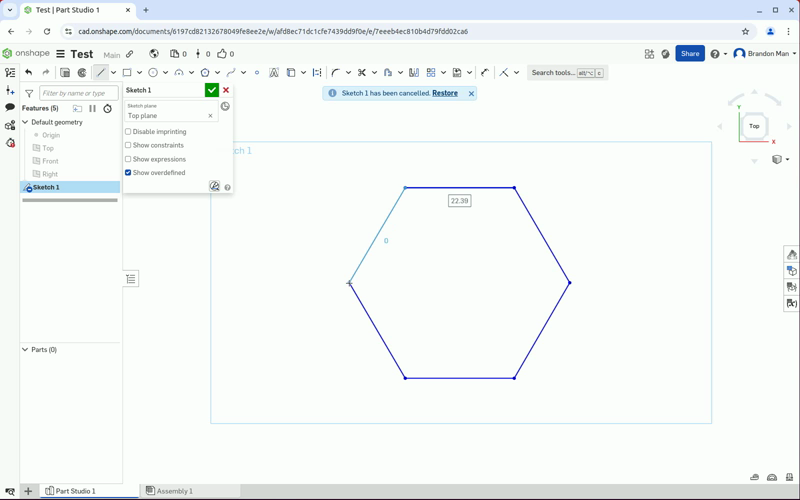
key(esc)
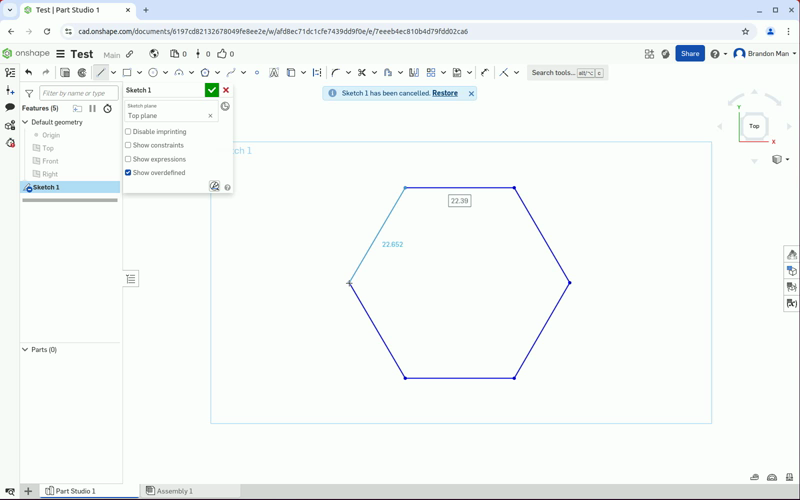
mouse_move(442, 305)
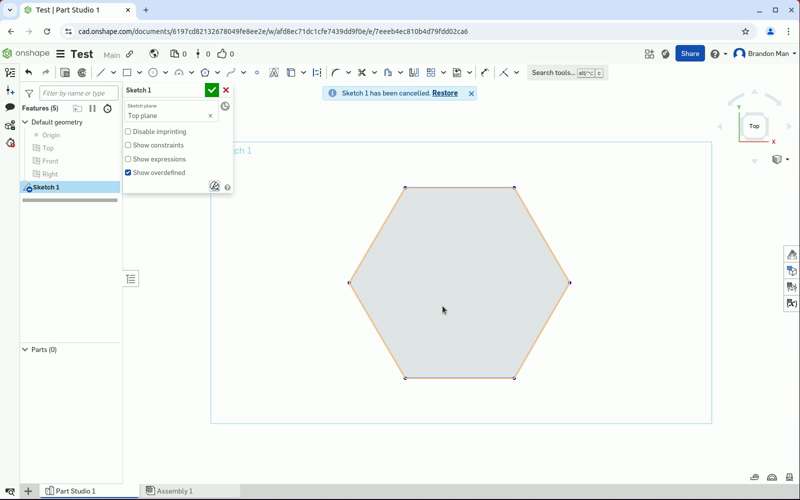
click(442, 305)
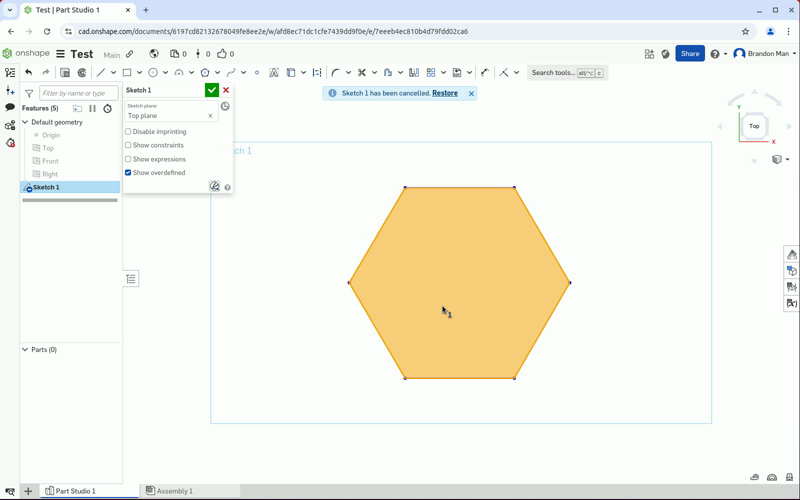
mouse_move(73, 352)
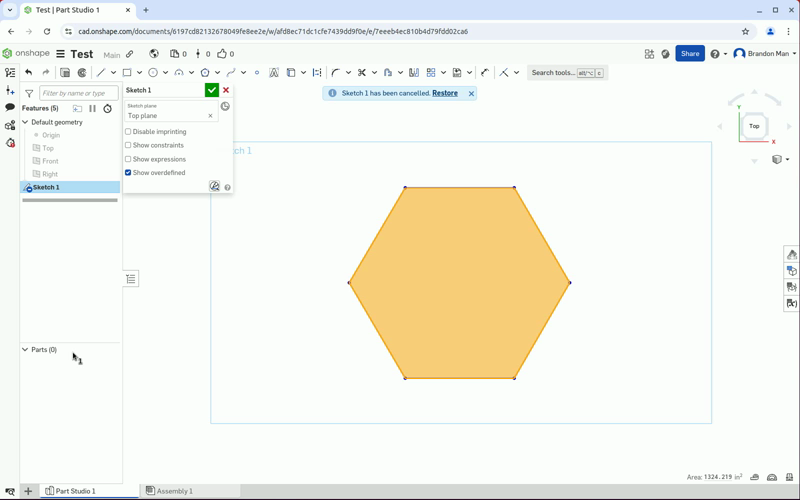
key(shift+y)
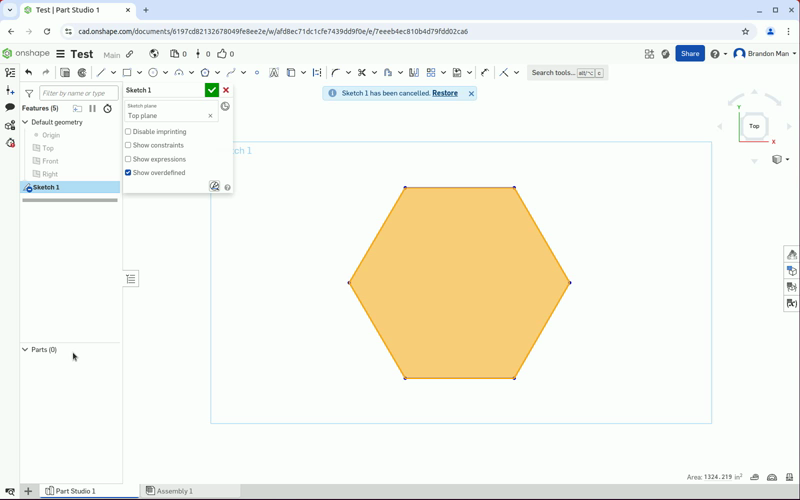
key(shift+e)
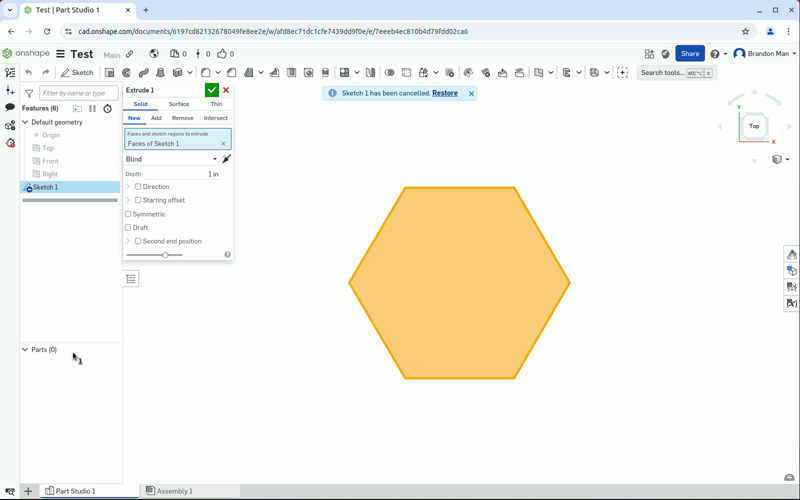
mouse_move(143, 106)
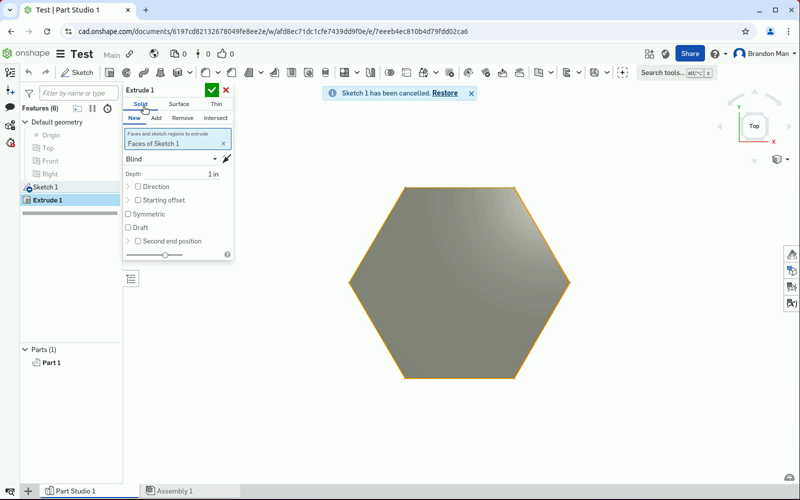
click(143, 106)
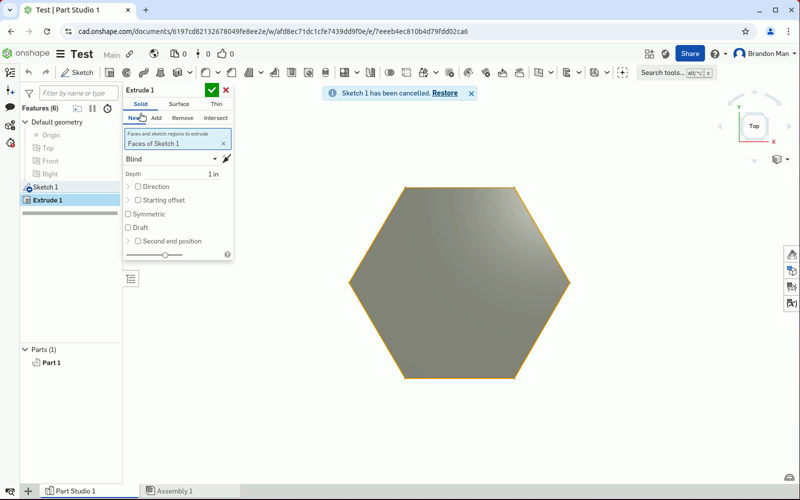
mouse_move(137, 120)
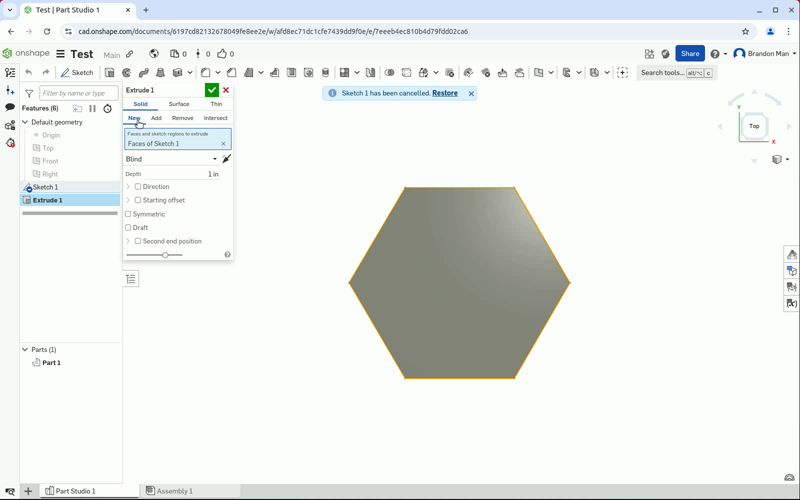
click(137, 120)
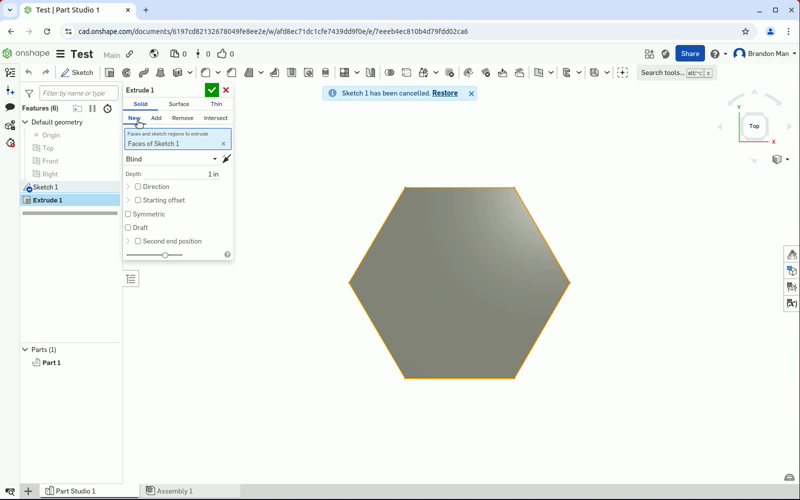
key(tab, 4)
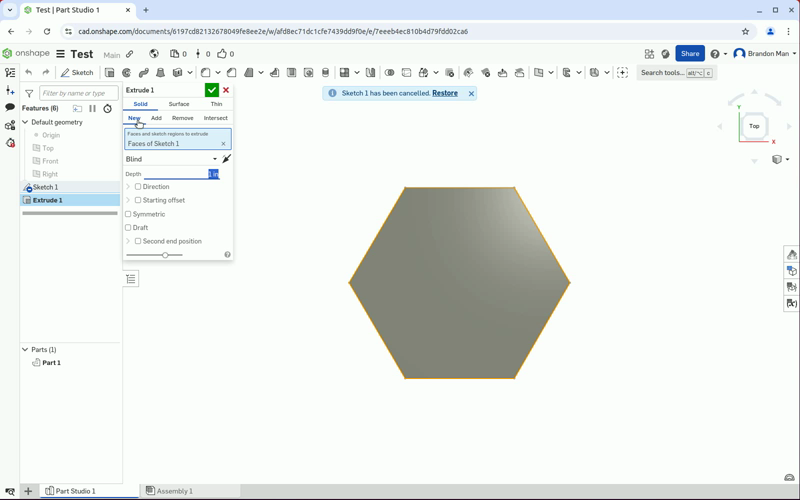
text(15.405)
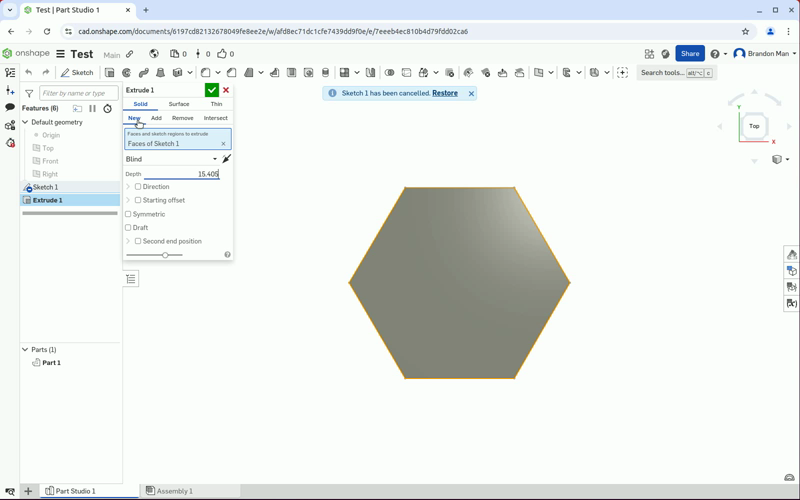
key(enter)
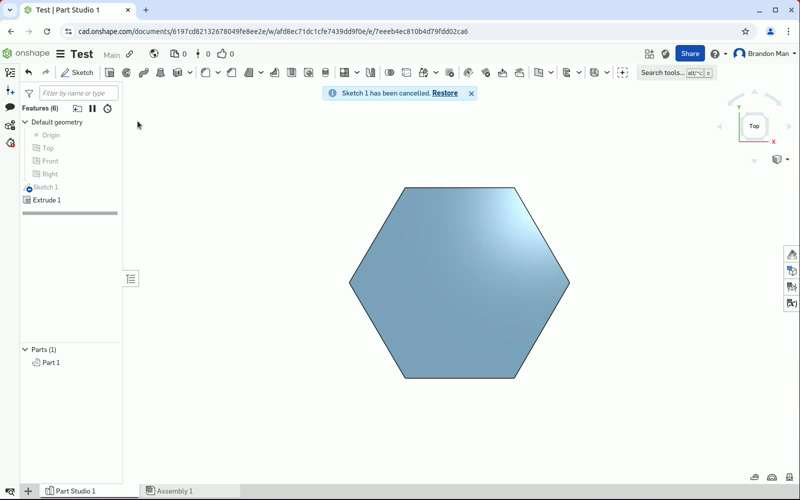
key(shift+h)
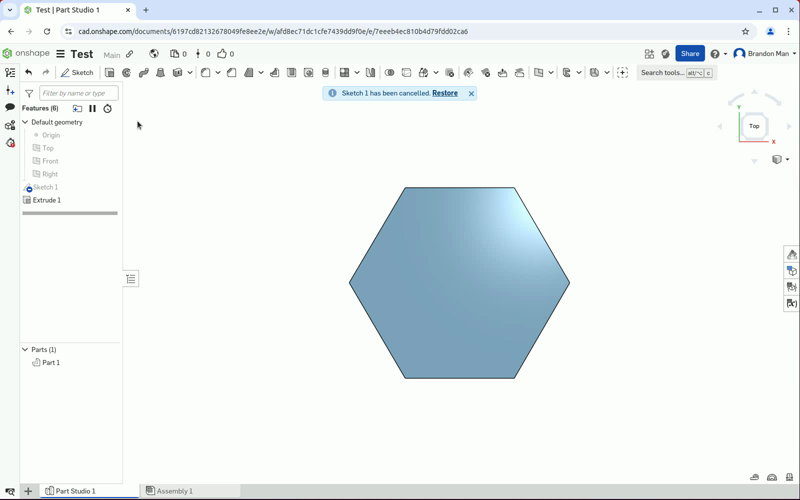
key(shift+h)
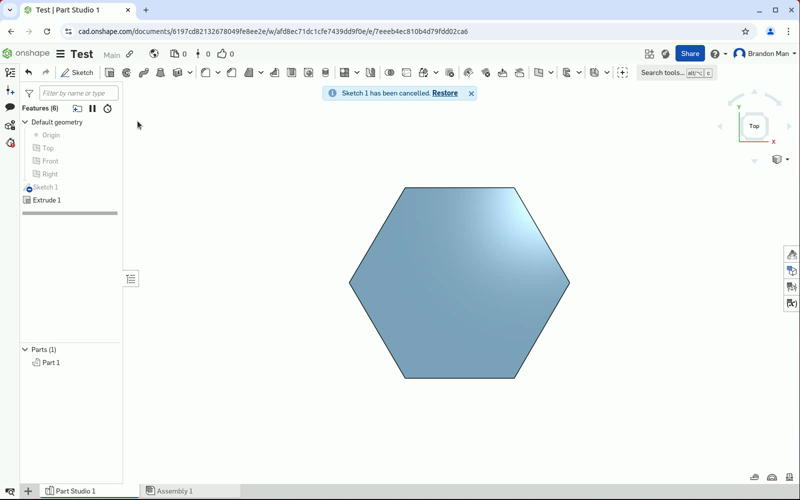
mouse_move(73, 189)
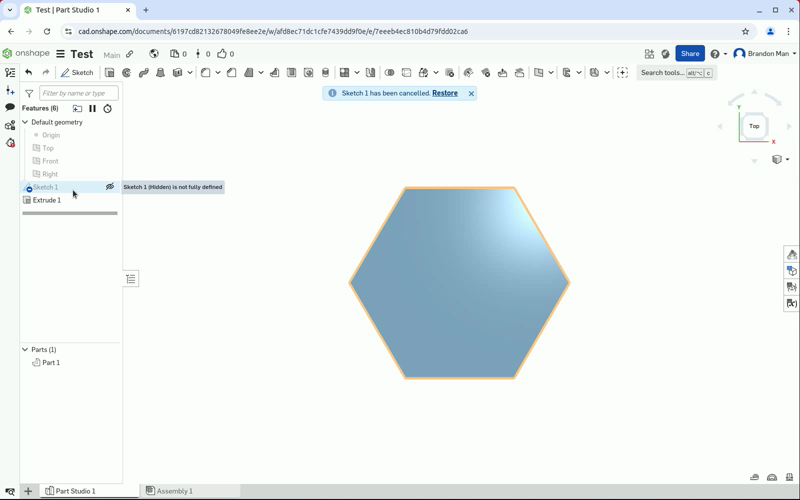
click(73, 189)
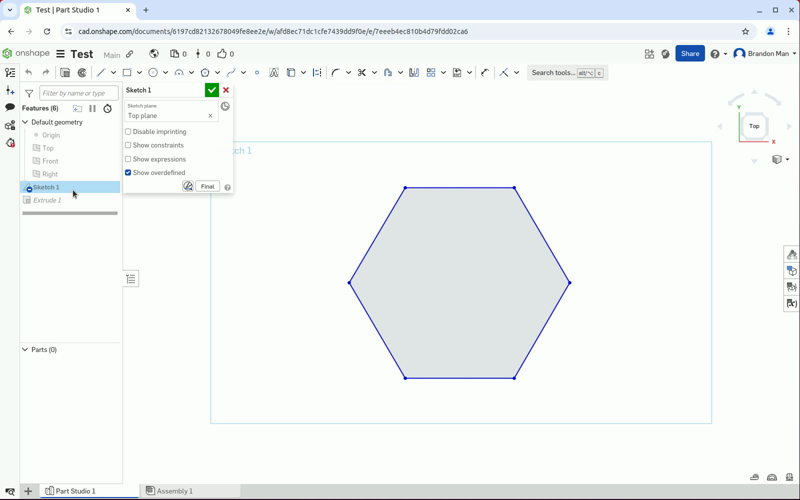
mouse_move(229, 92)
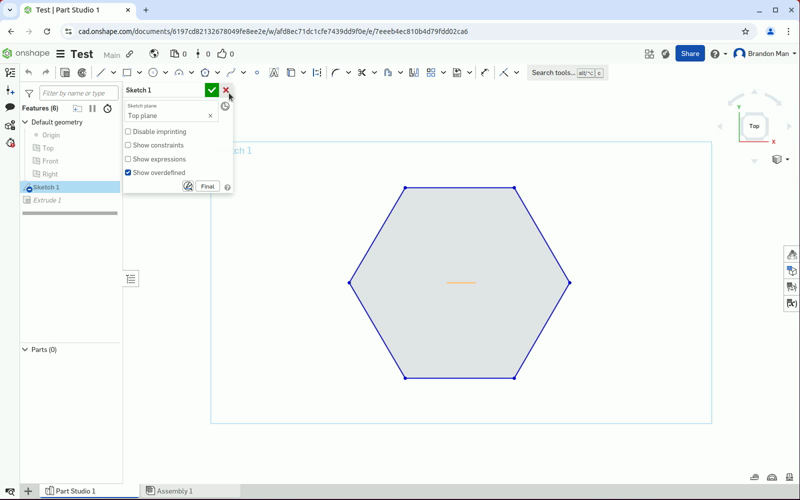
click(229, 92)
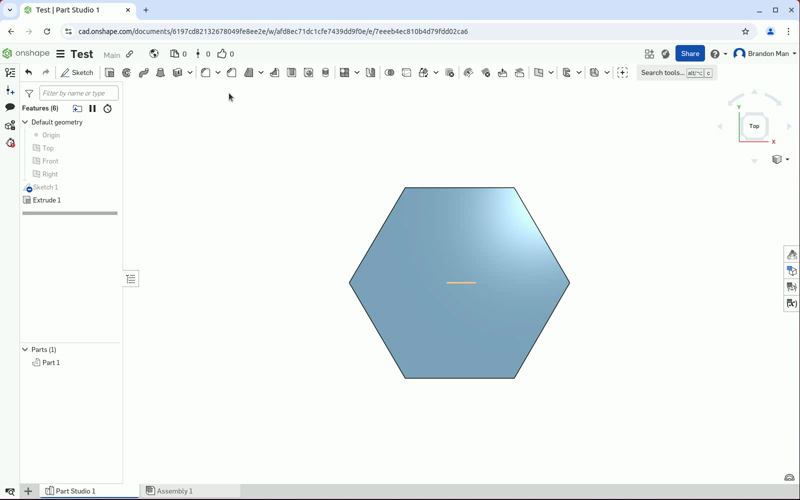
mouse_move(541, 75)
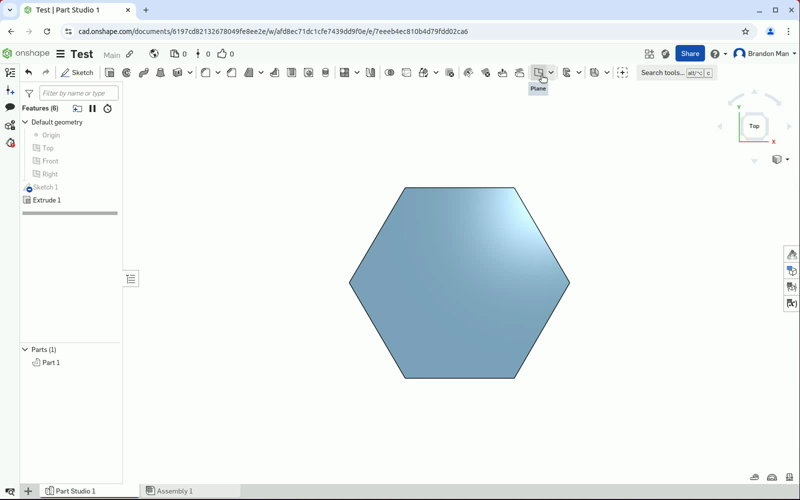
click(541, 75)
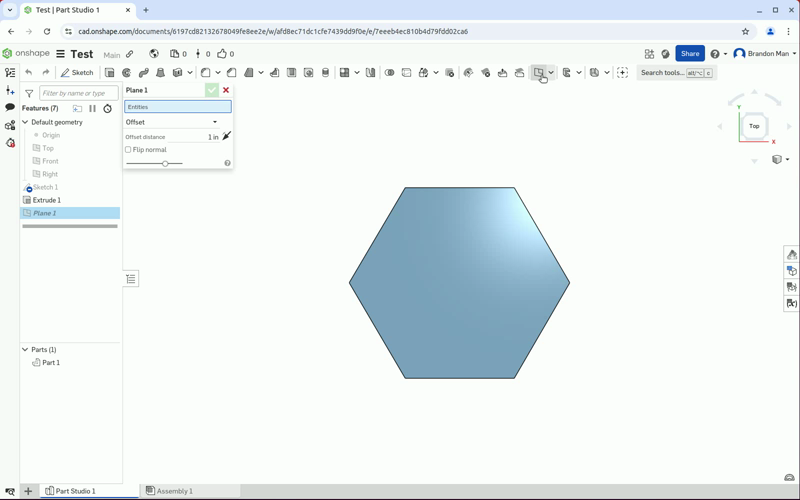
mouse_move(73, 150)
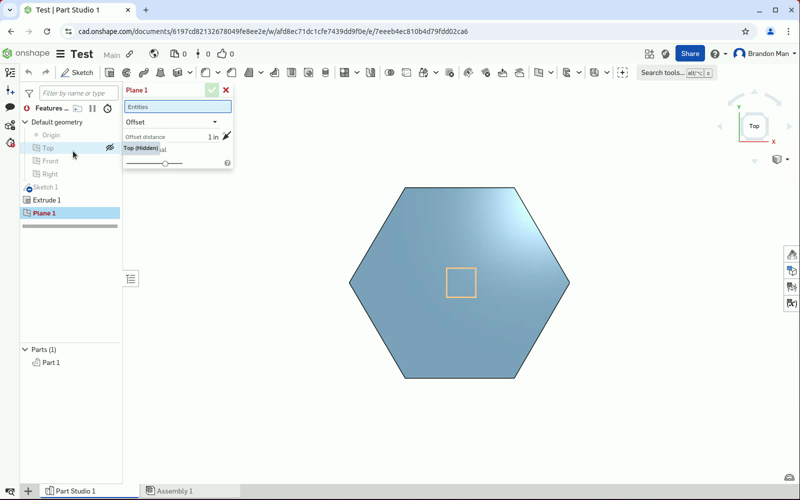
click(73, 150)
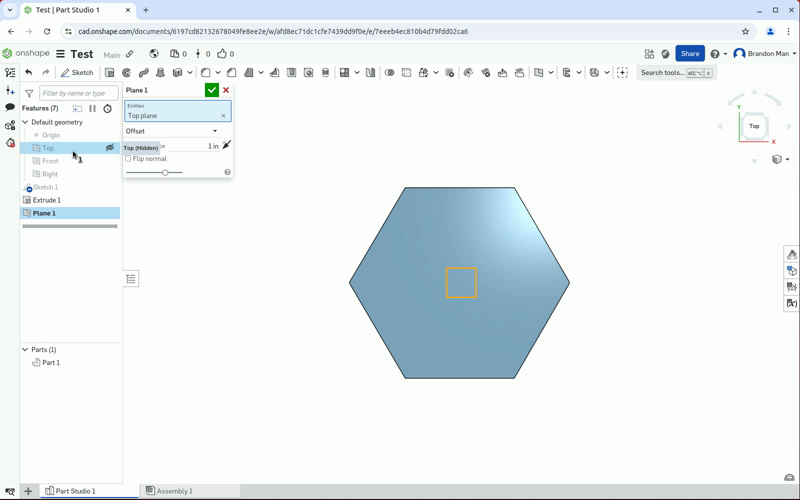
key(tab, 2)
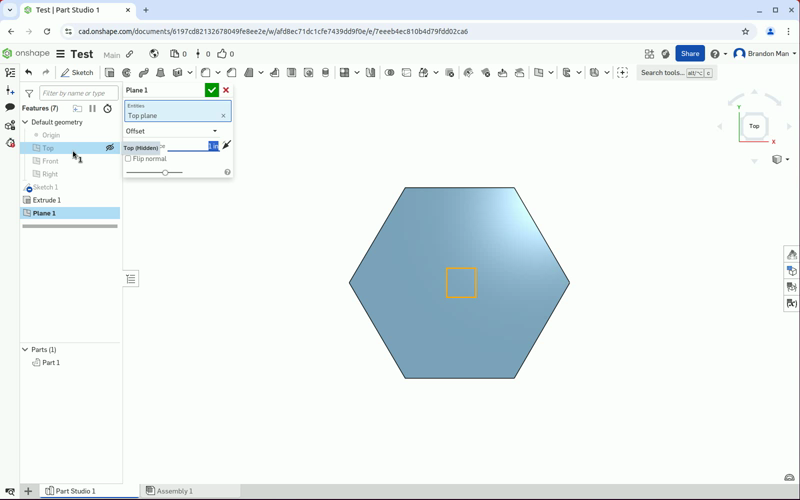
text(15.405)
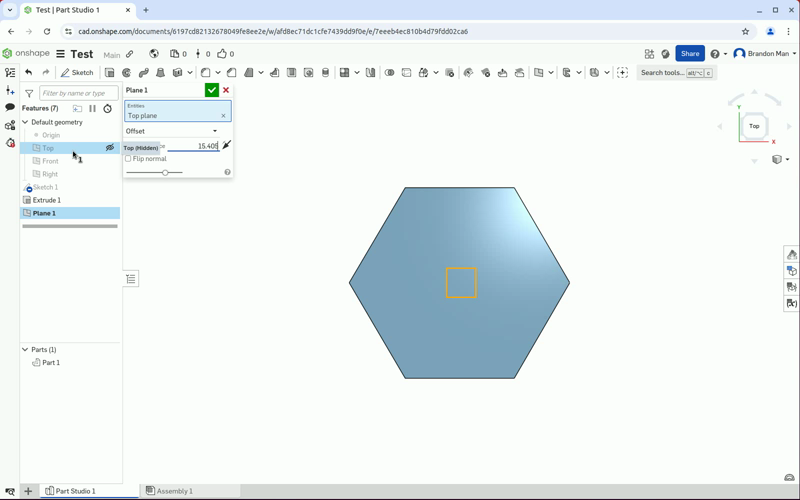
key(enter, 2)
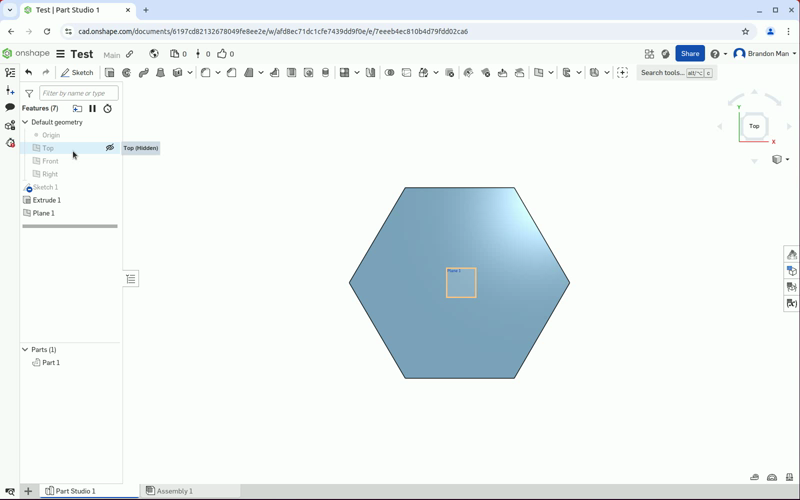
key(shift+s)
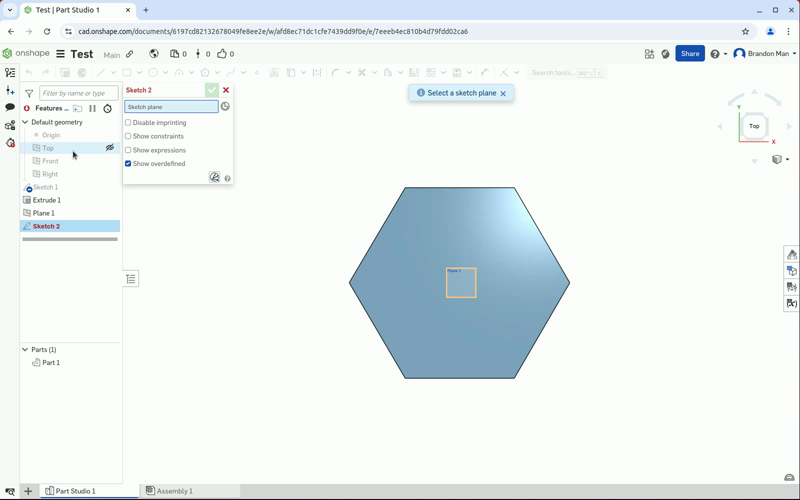
mouse_move(73, 215)
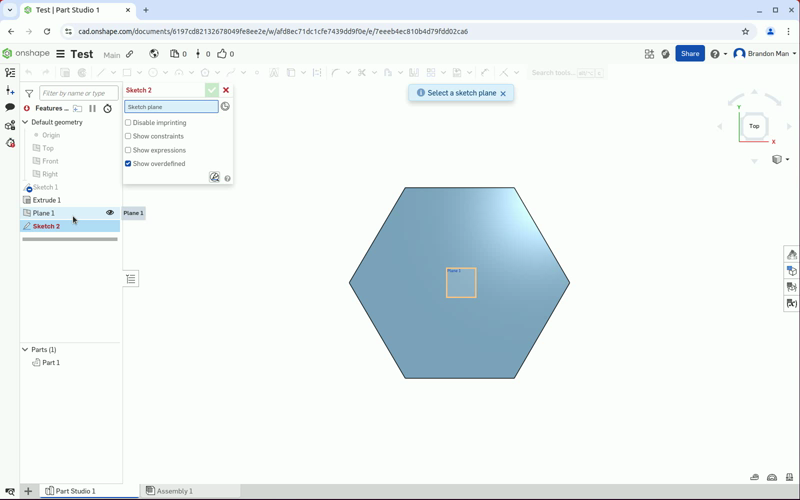
click(73, 215)
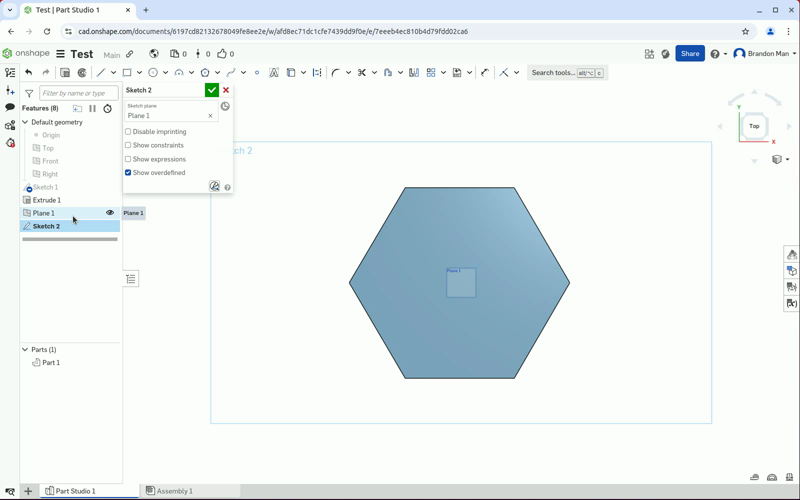
mouse_move(73, 352)
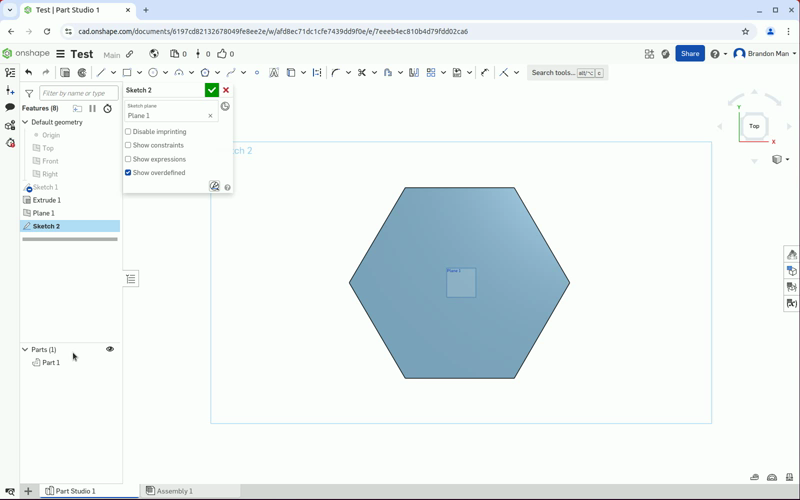
key(y)
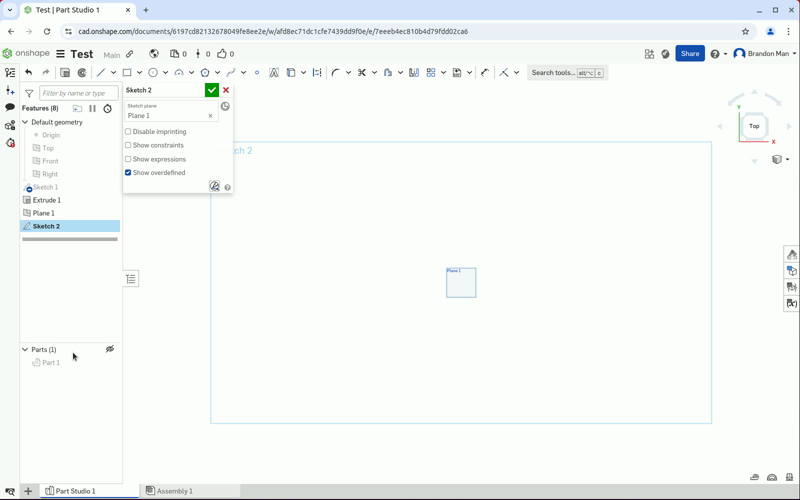
key(c)
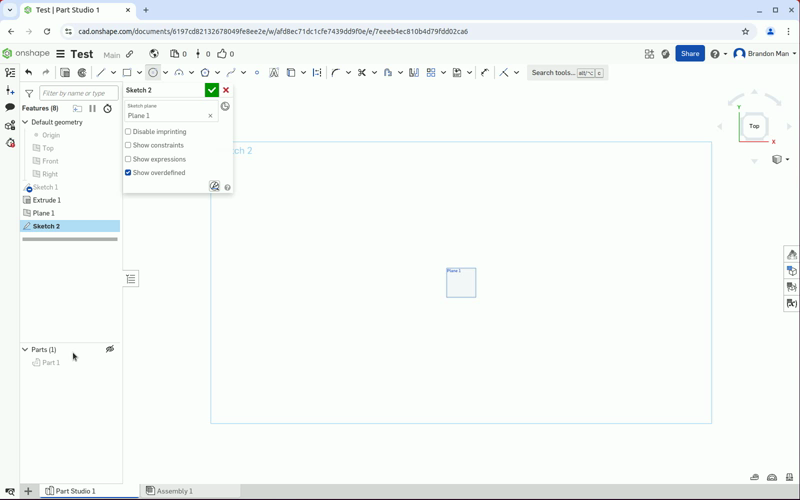
key_down(shift)
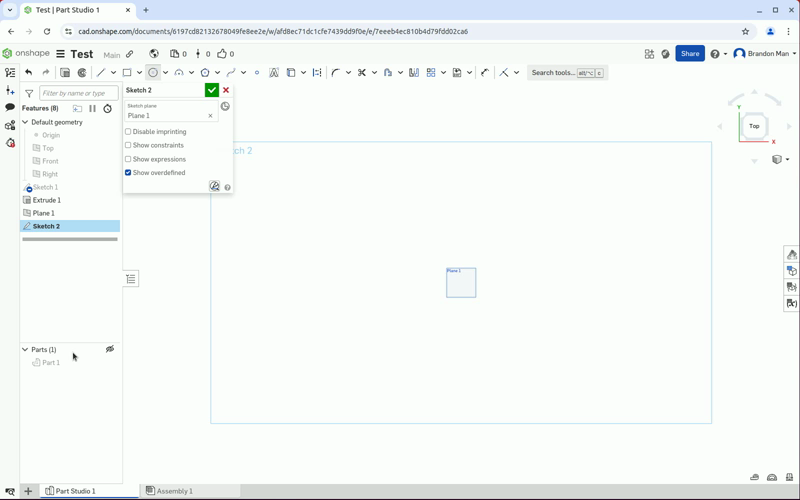
mouse_move(461, 282)
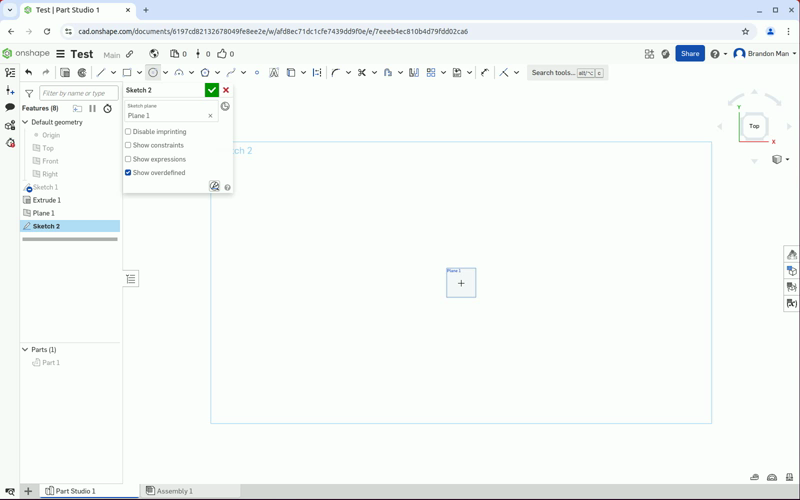
click(461, 282)
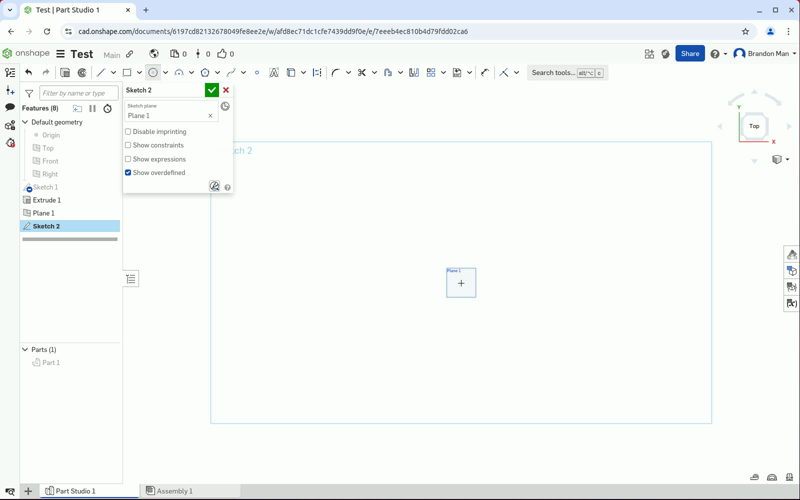
key_up(shift)
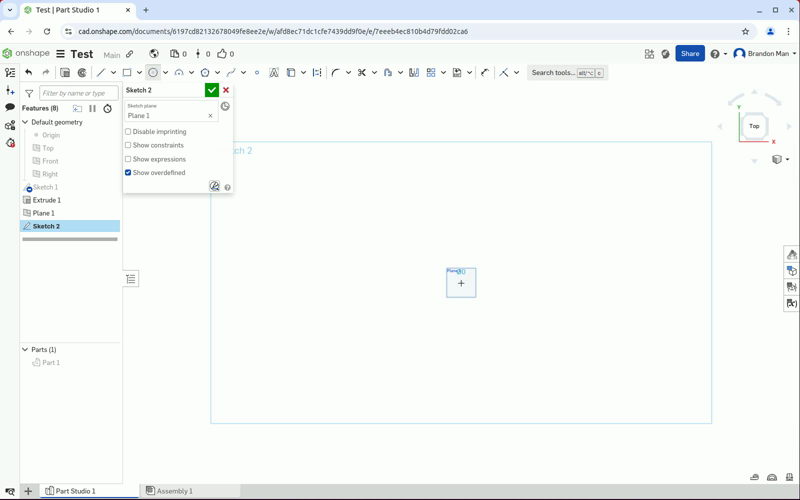
mouse_move(552, 282)
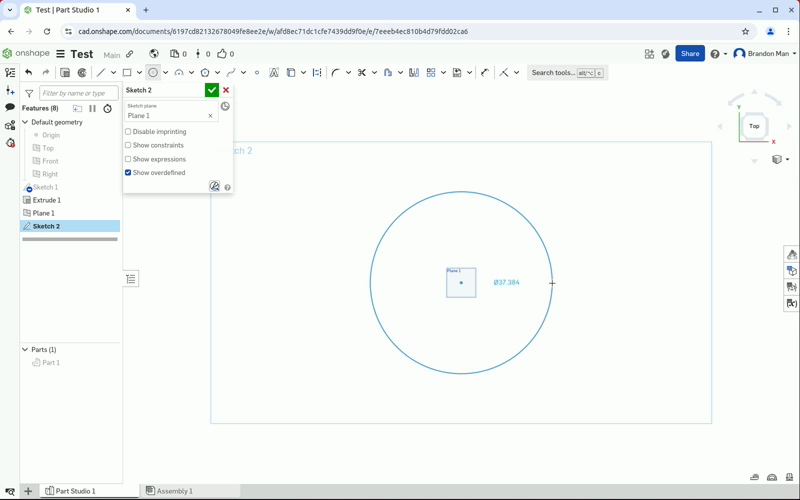
click(552, 282)
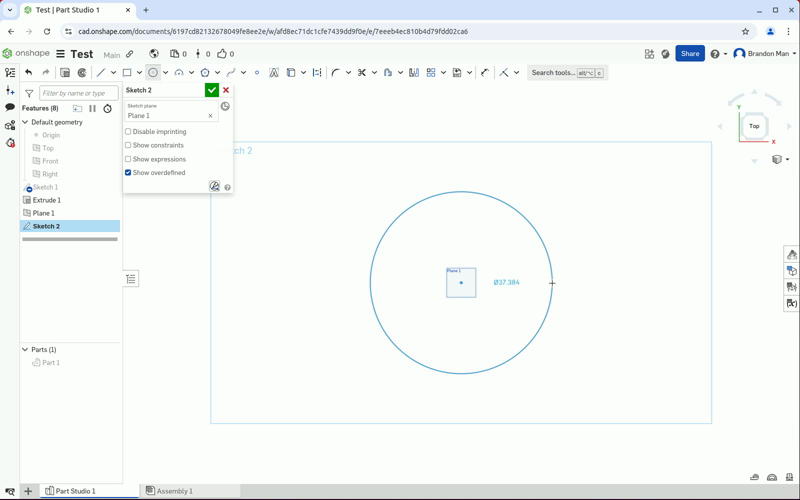
key(esc)
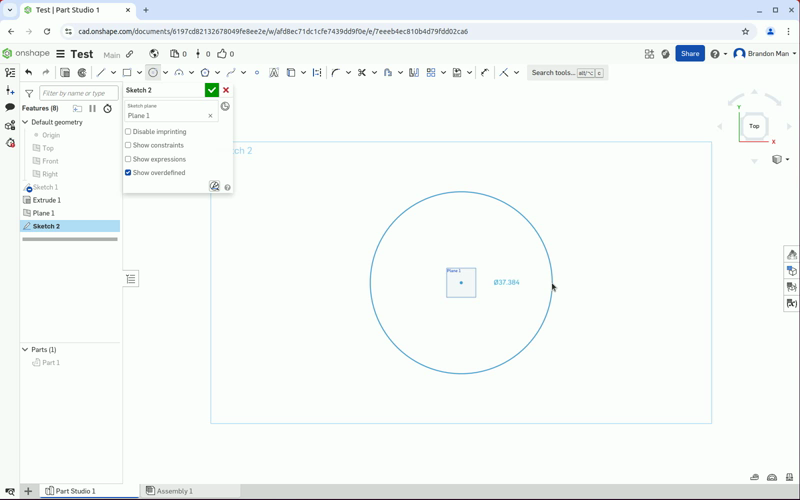
mouse_move(510, 266)
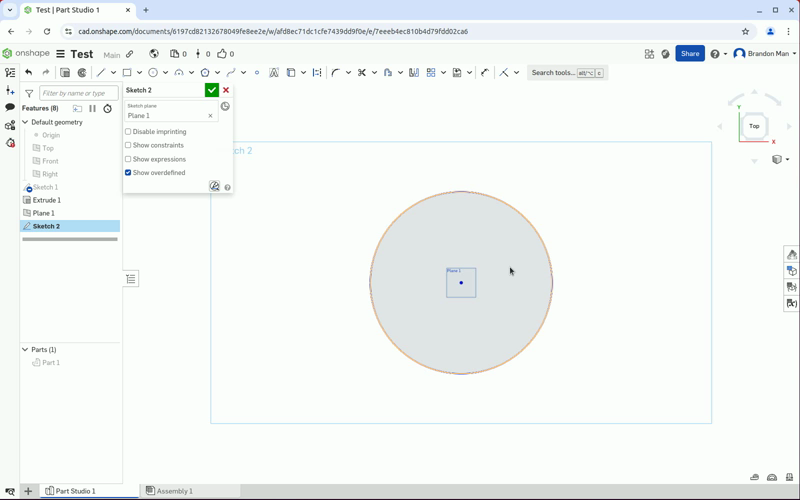
click(510, 266)
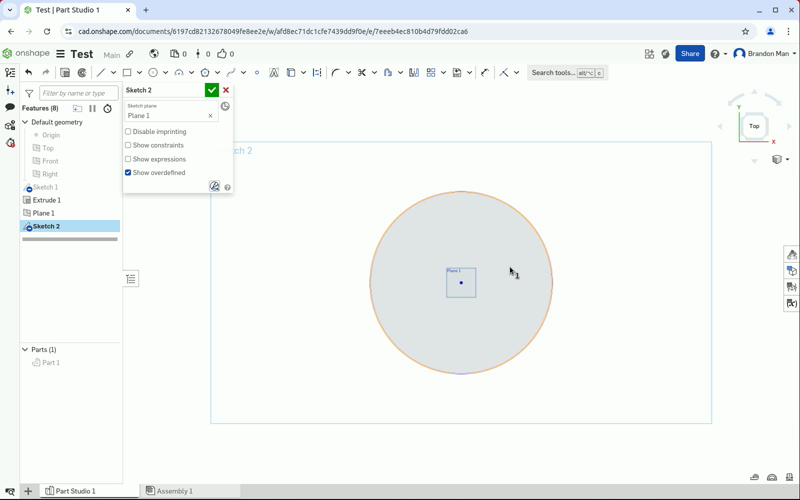
mouse_move(73, 352)
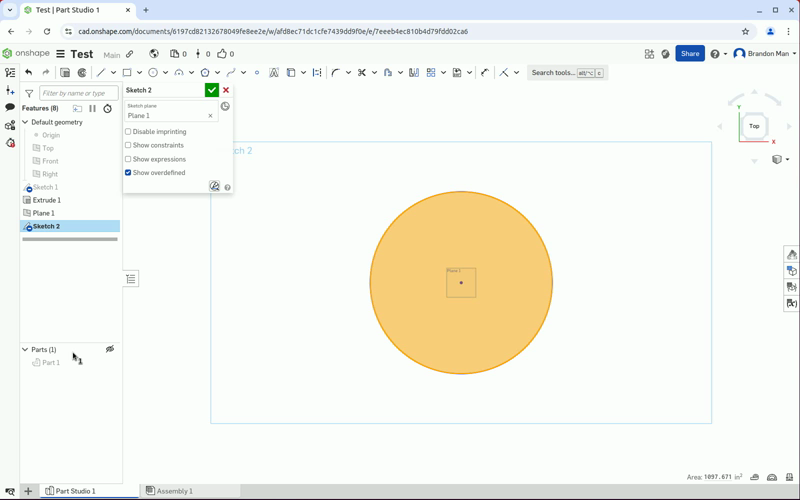
key(shift+y)
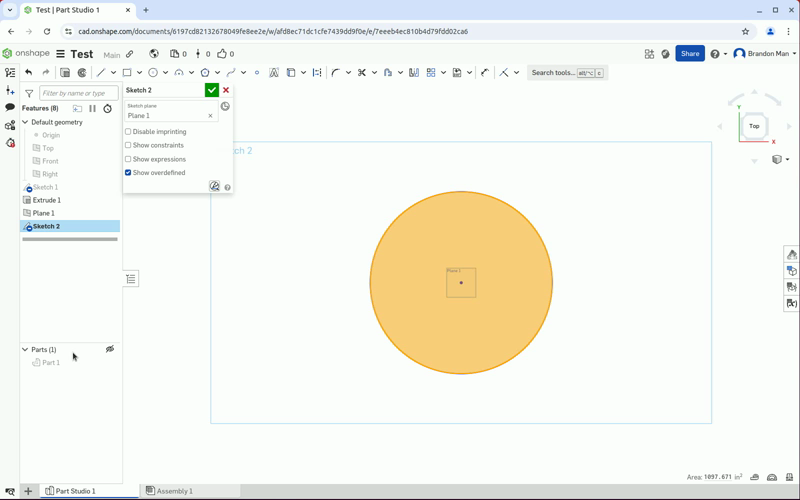
key(shift+e)
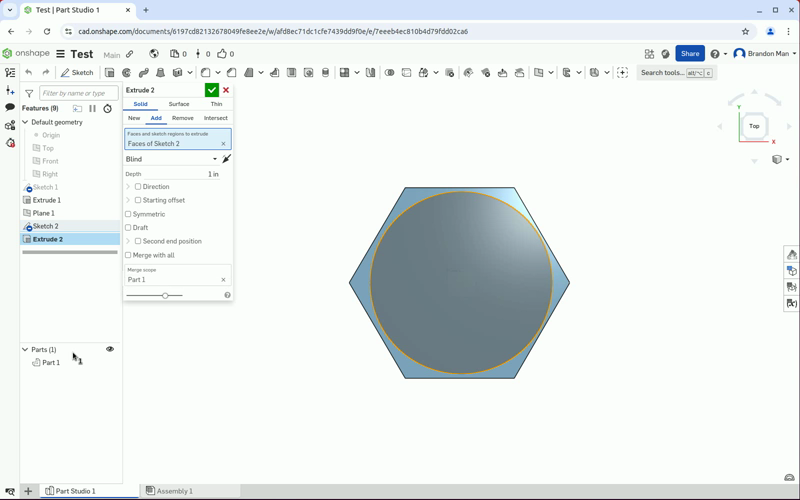
mouse_move(143, 106)
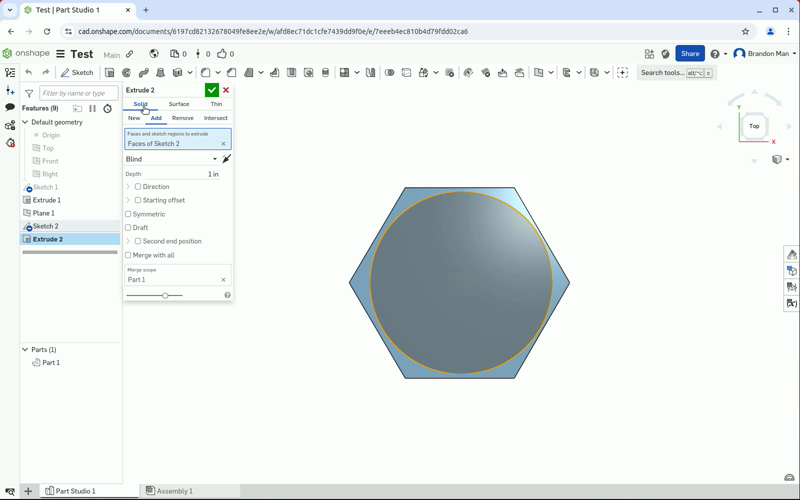
click(143, 106)
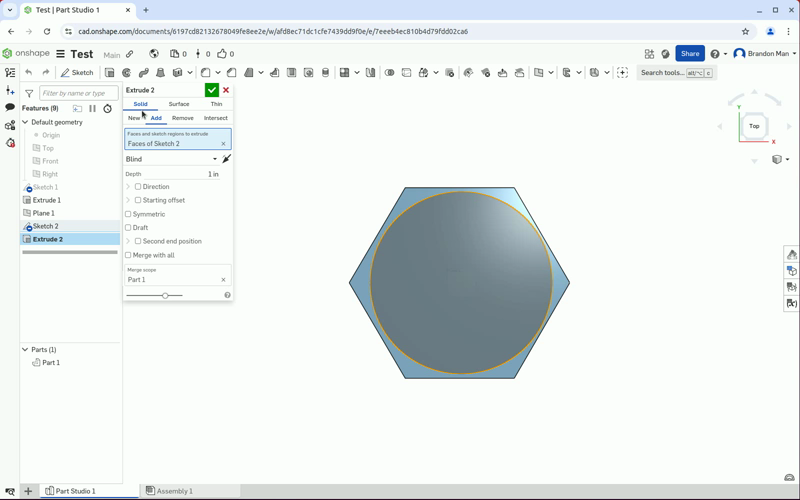
mouse_move(137, 120)
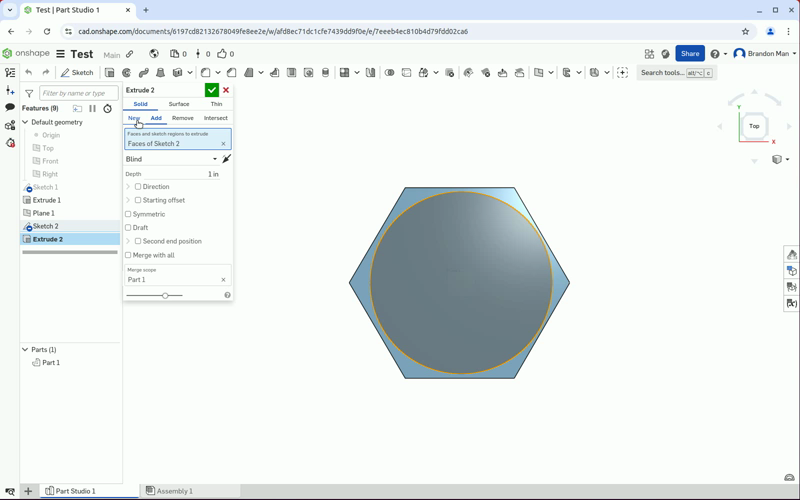
click(137, 120)
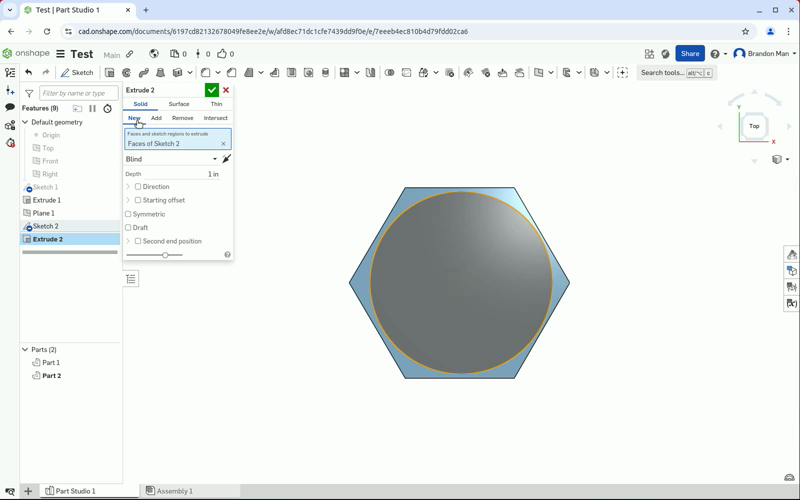
key(tab, 4)
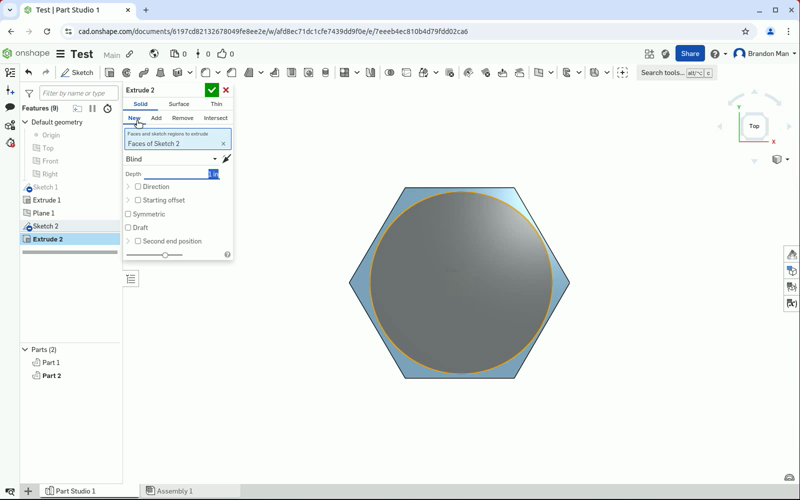
text(7.703)
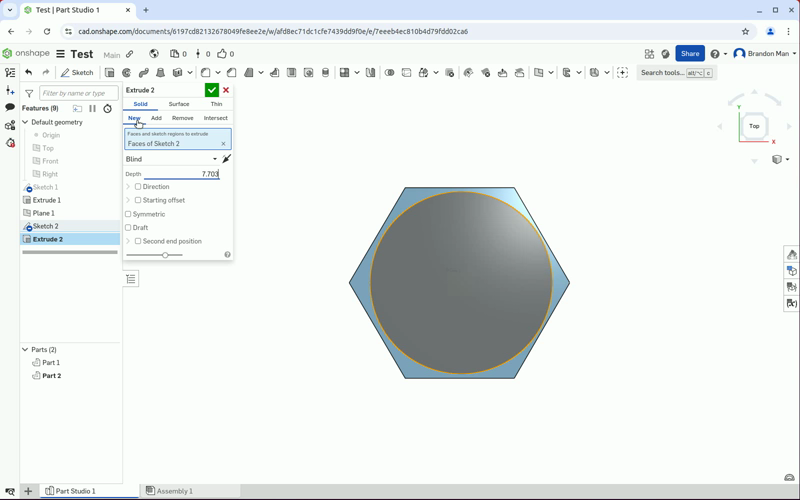
key(enter)
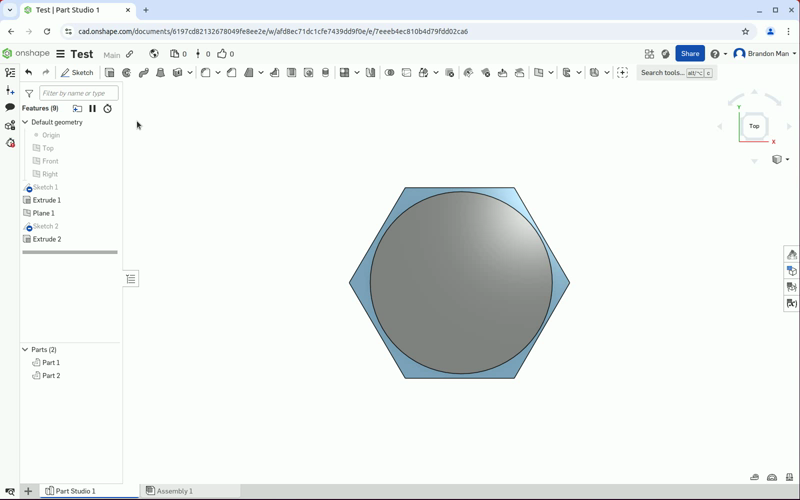
key(shift+h)
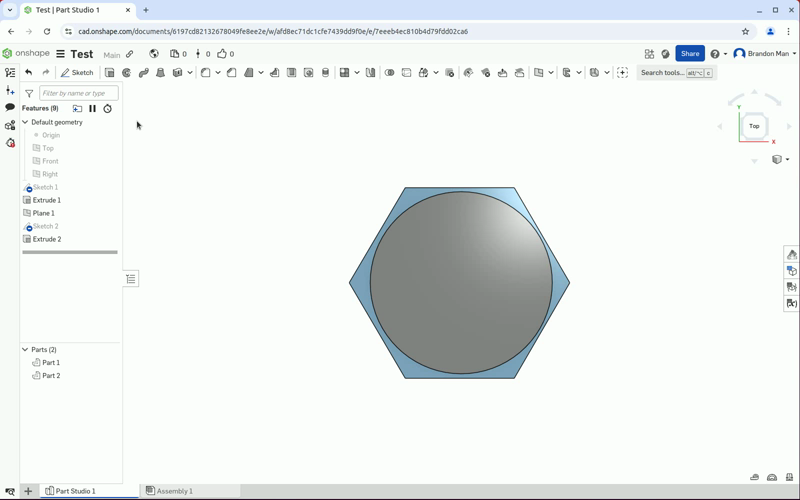
key(shift+h)
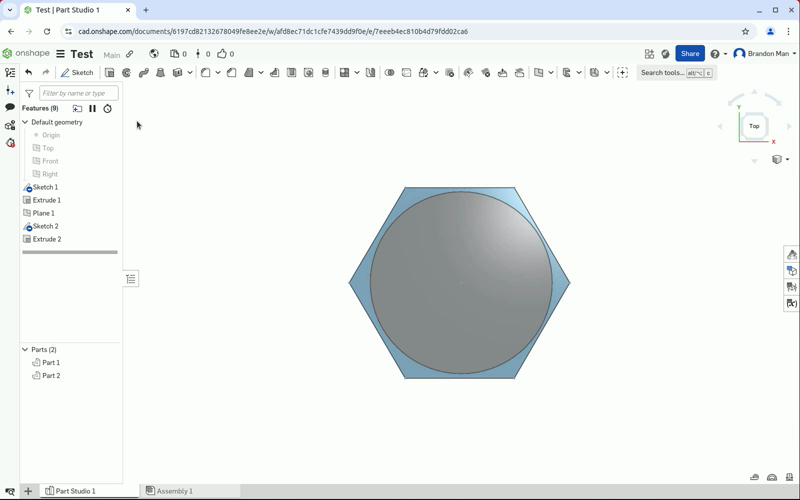
key(shift+7)
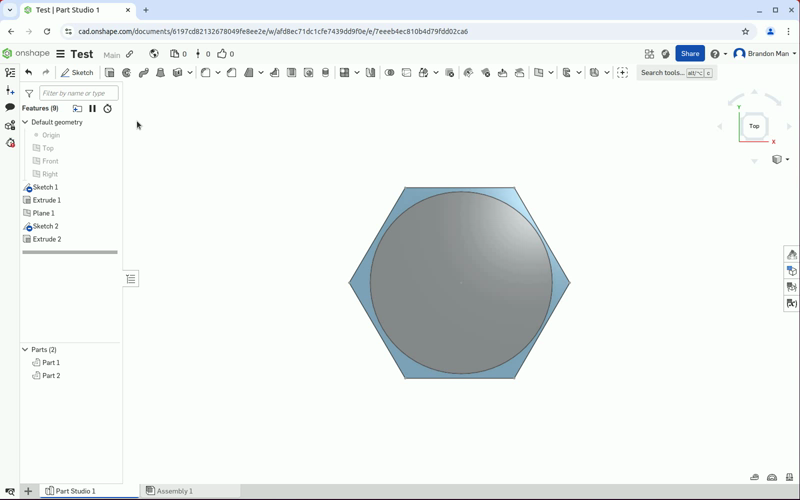
key(up, 3)
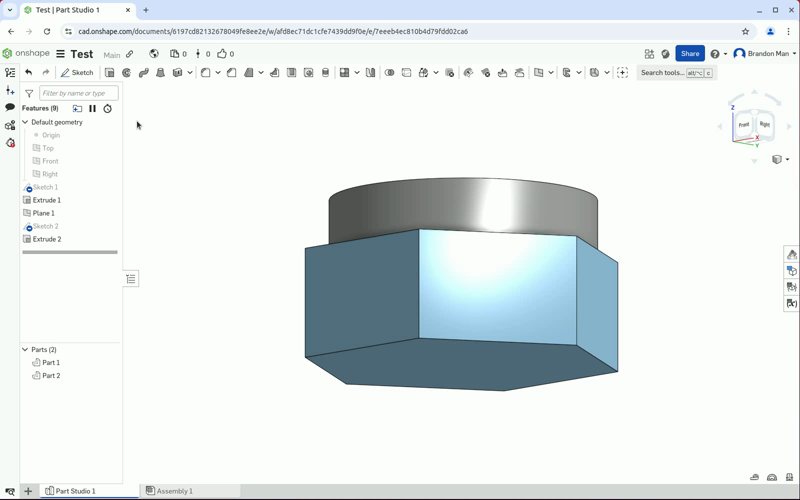
key(left, 3)
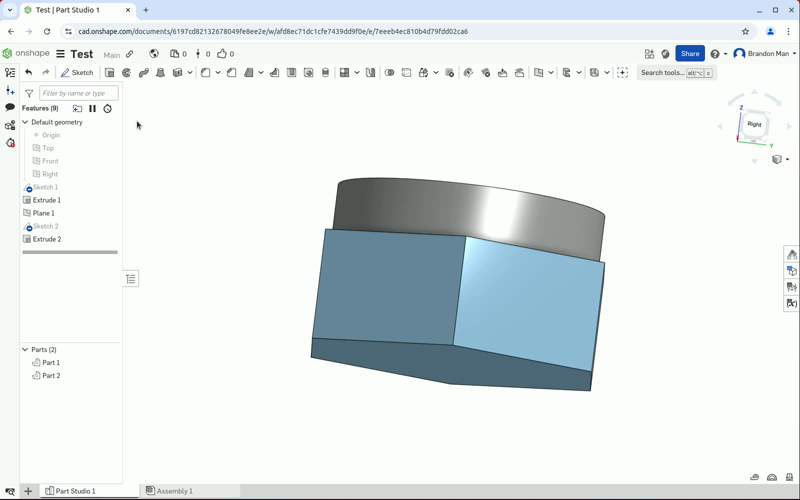
key(right, 3)
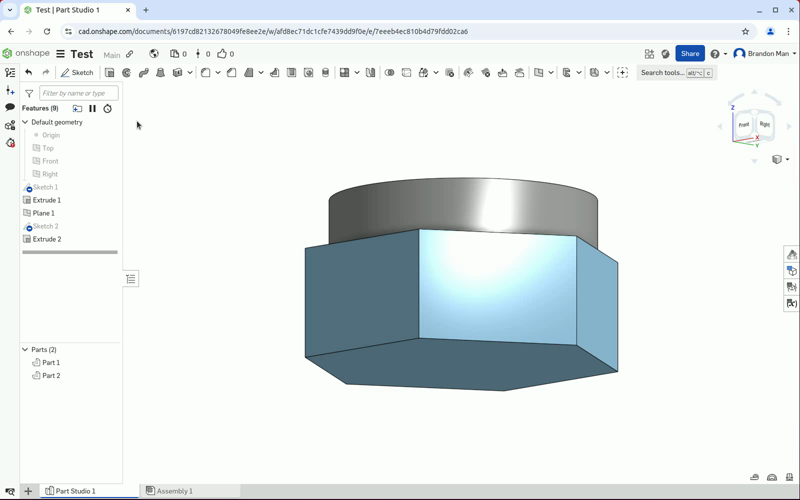
key(down, 3)
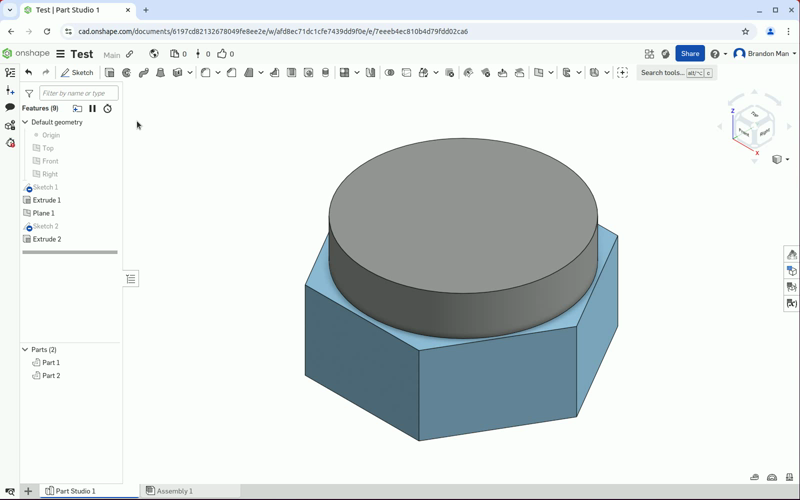
mouse_move(73, 189)
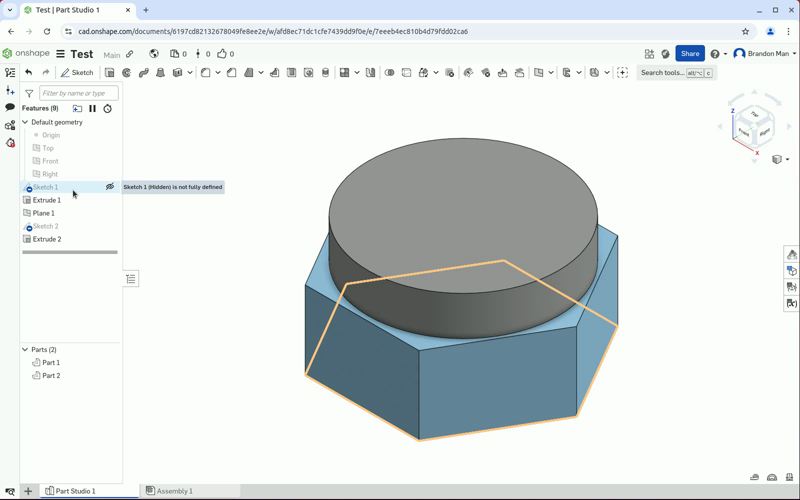
click(73, 189)